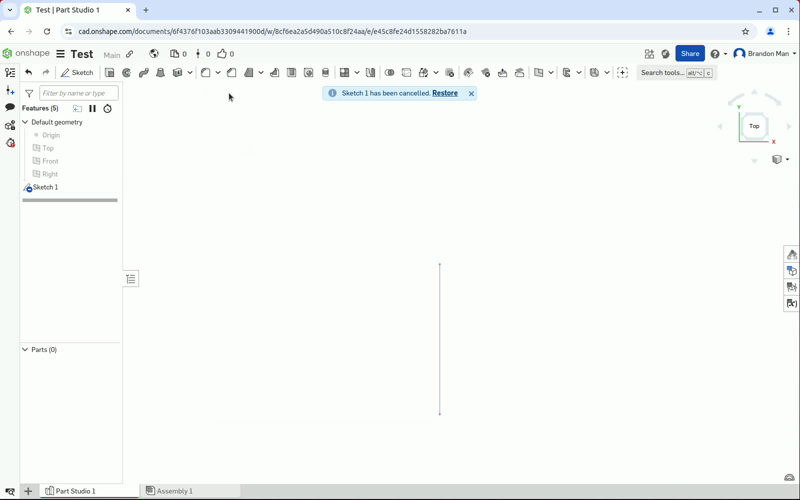
key(shift+h)
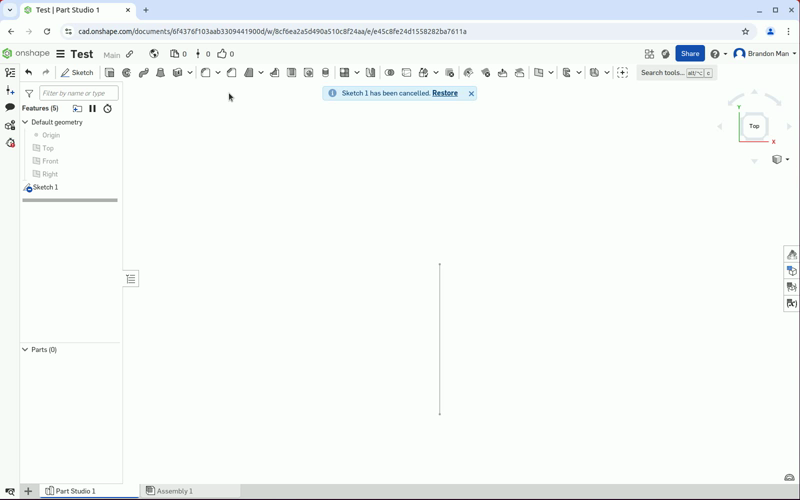
key(shift+s)
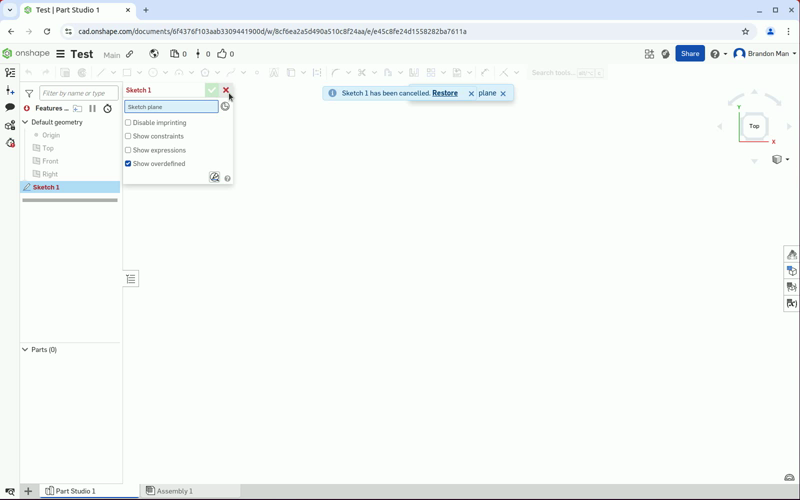
mouse_move(73, 150)
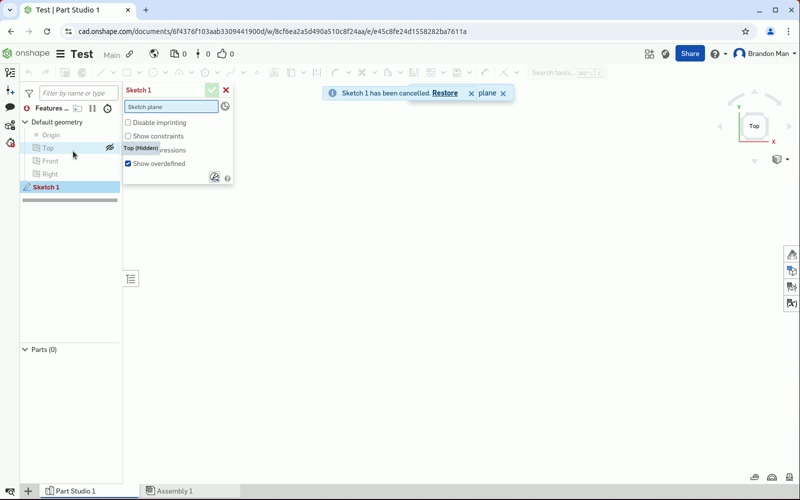
click(73, 150)
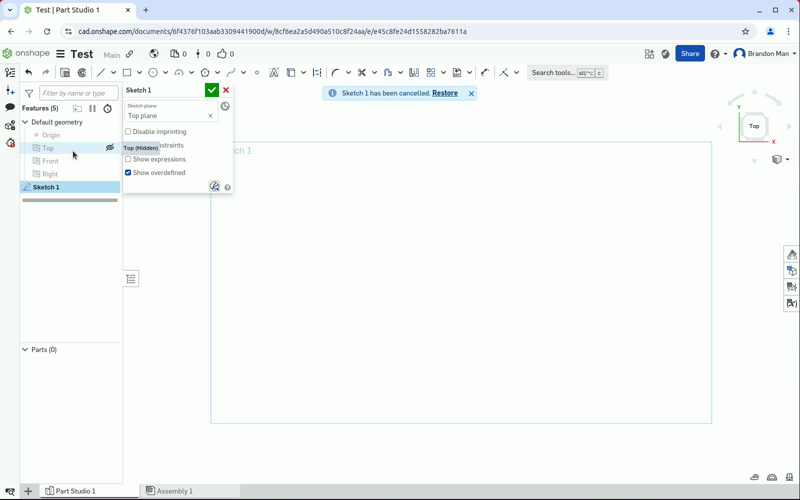
mouse_move(73, 352)
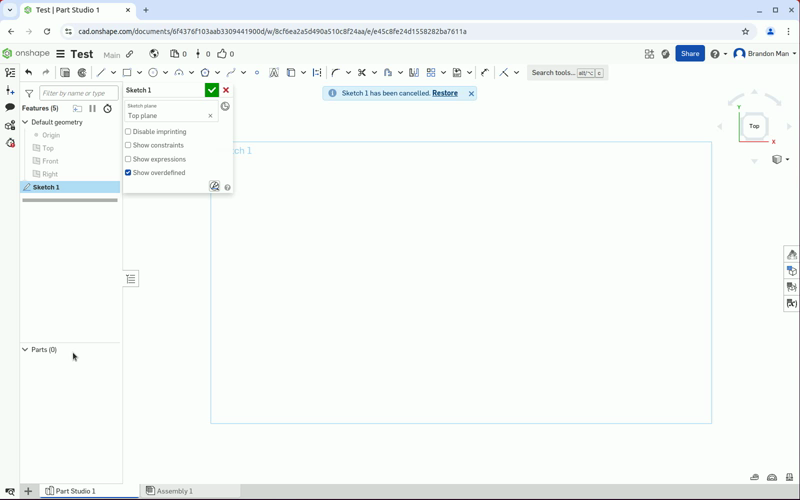
key(y)
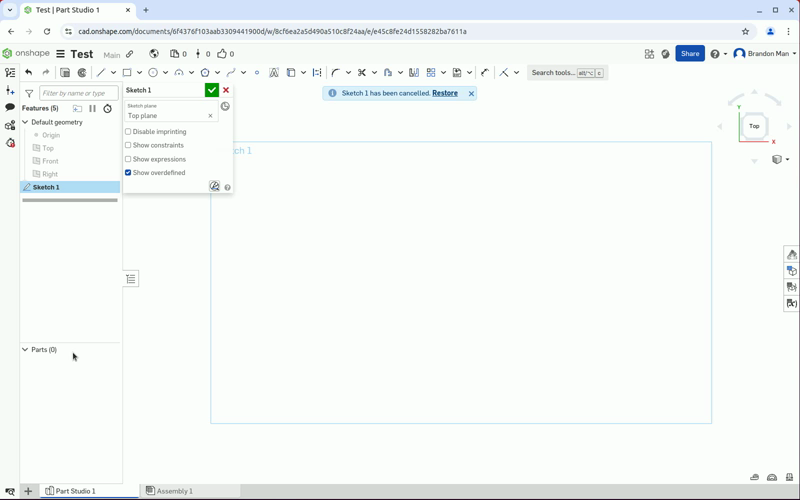
key(l)
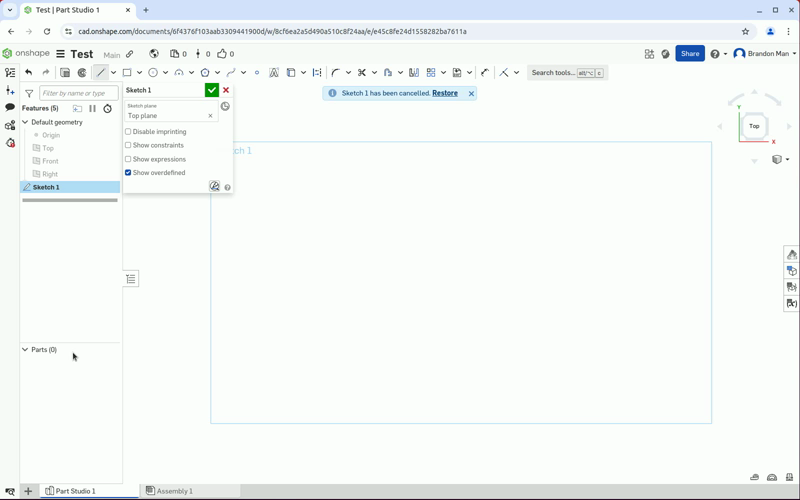
key_down(shift)
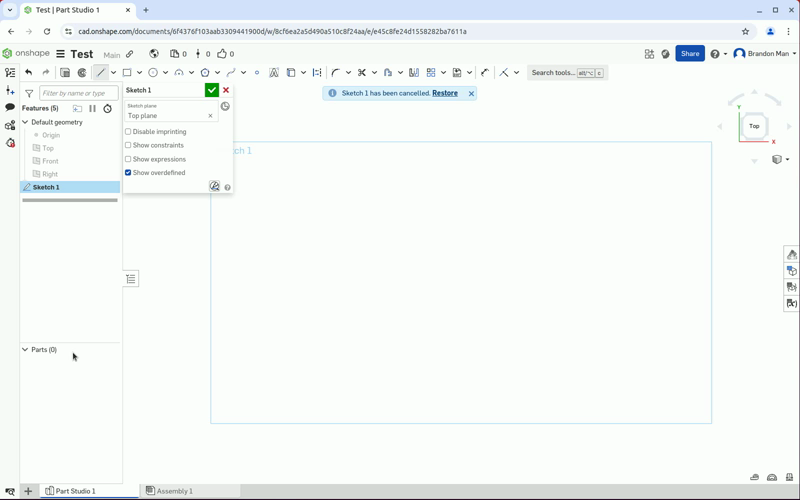
mouse_move(460, 282)
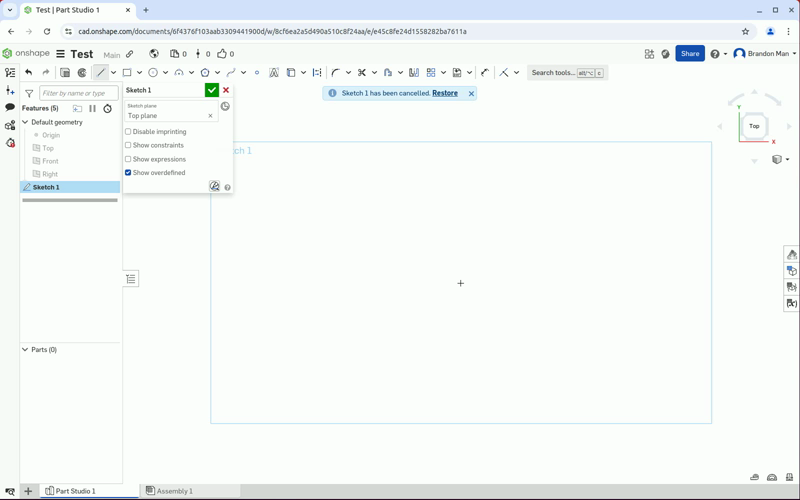
click(460, 282)
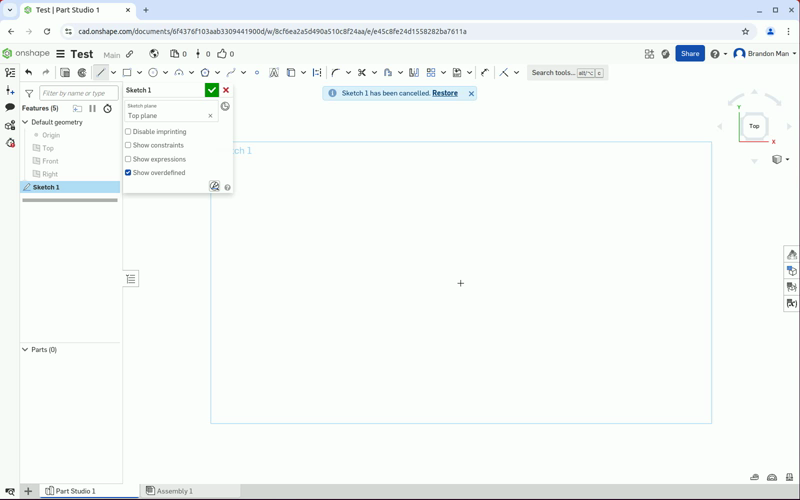
key_up(shift)
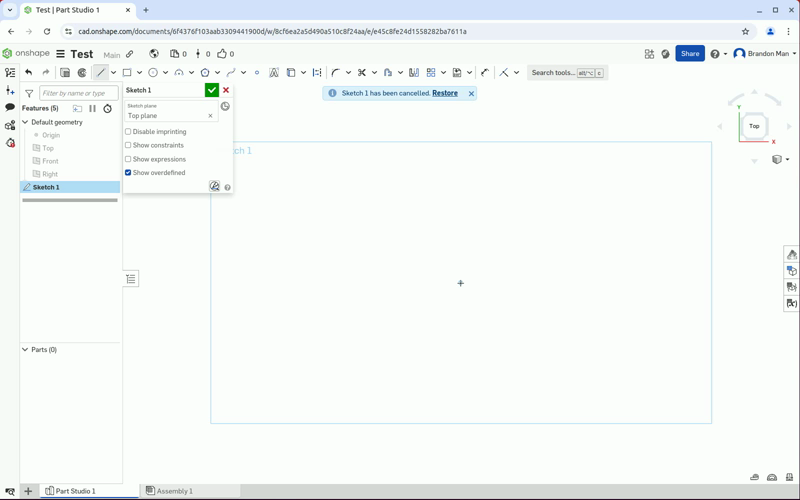
key_down(shift)
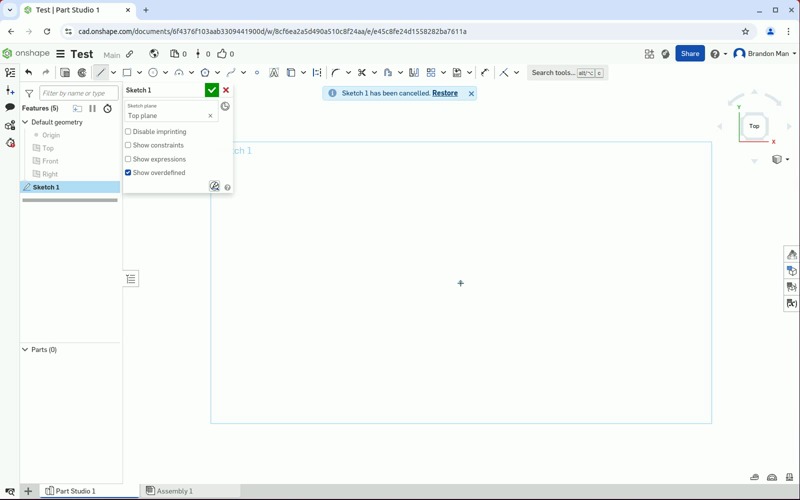
mouse_move(573, 282)
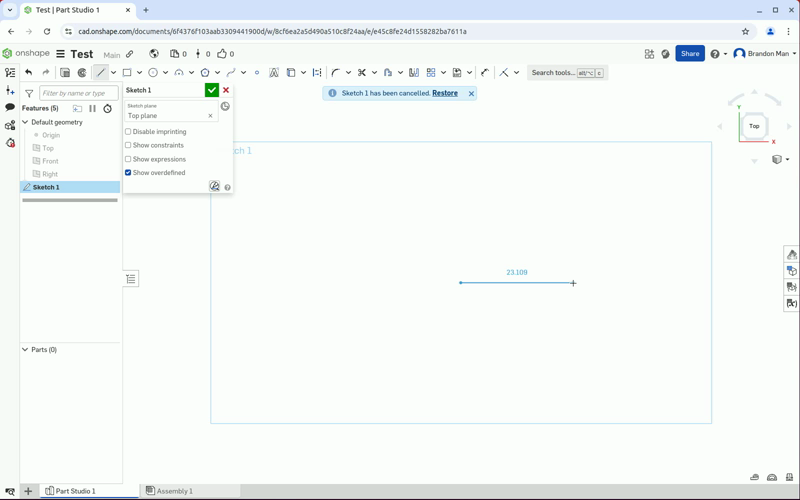
click(573, 282)
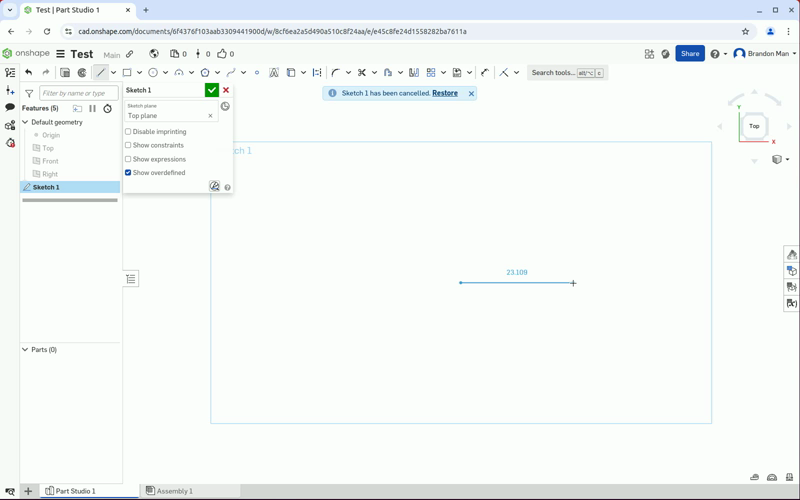
key_up(shift)
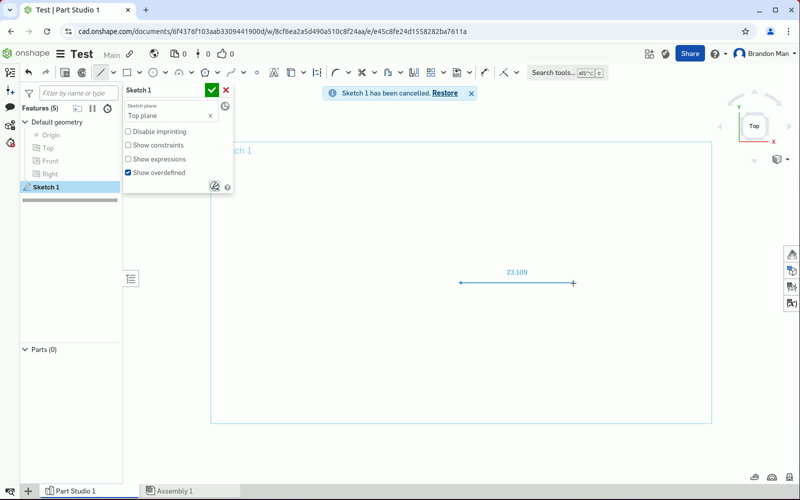
key_down(shift)
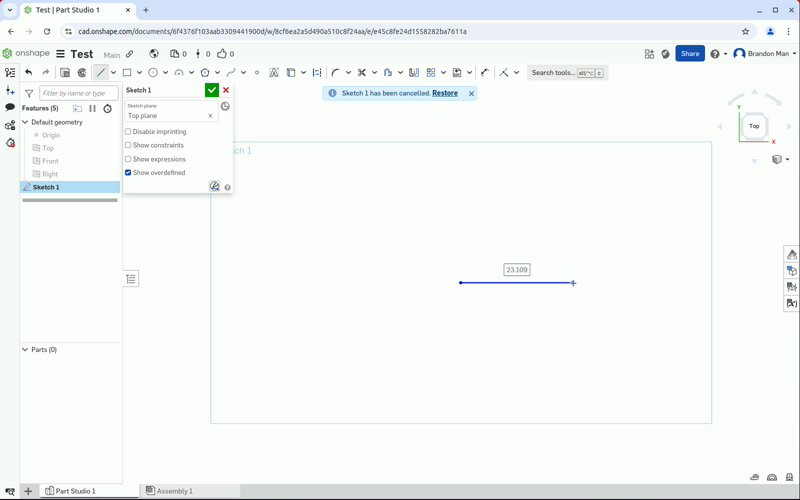
mouse_move(589, 282)
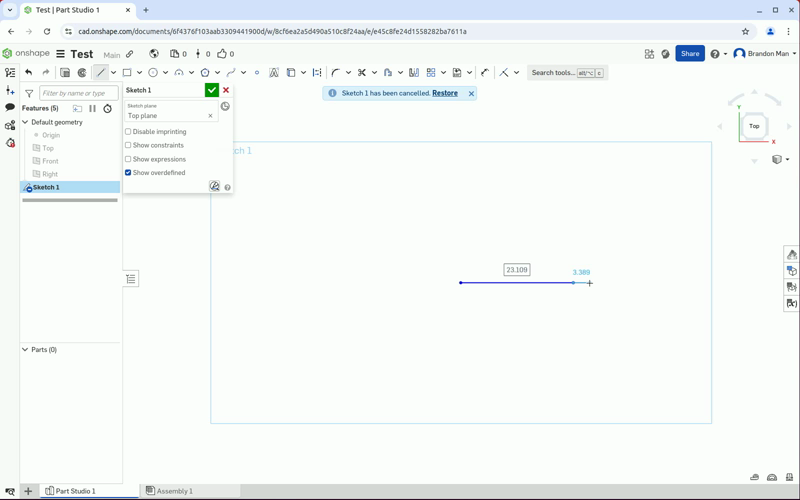
mouse_move(573, 274)
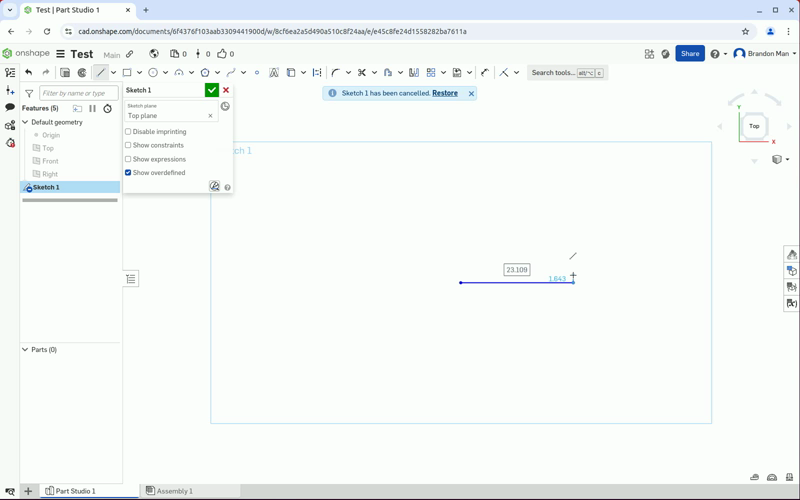
click(573, 274)
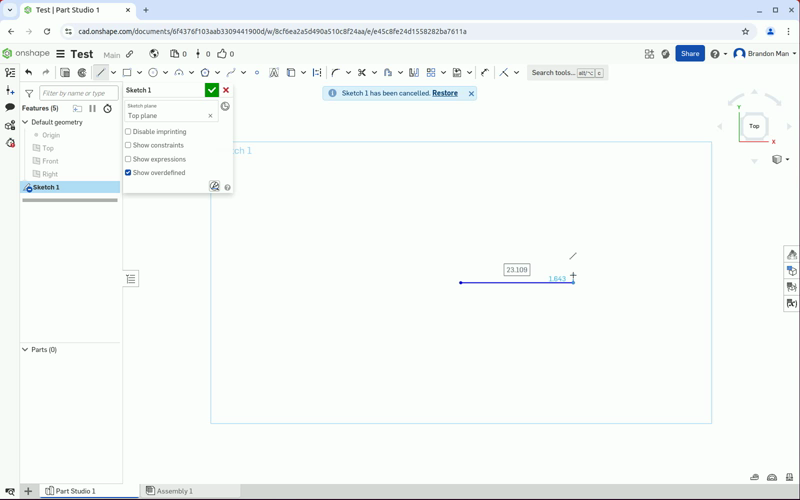
key_up(shift)
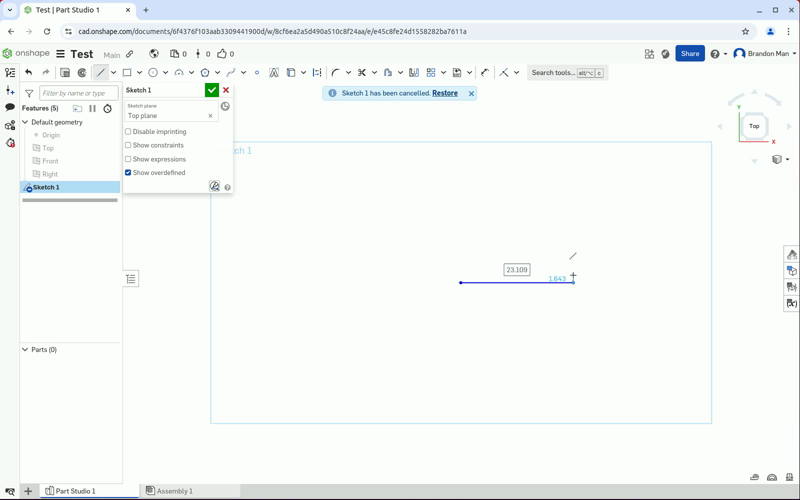
key_down(shift)
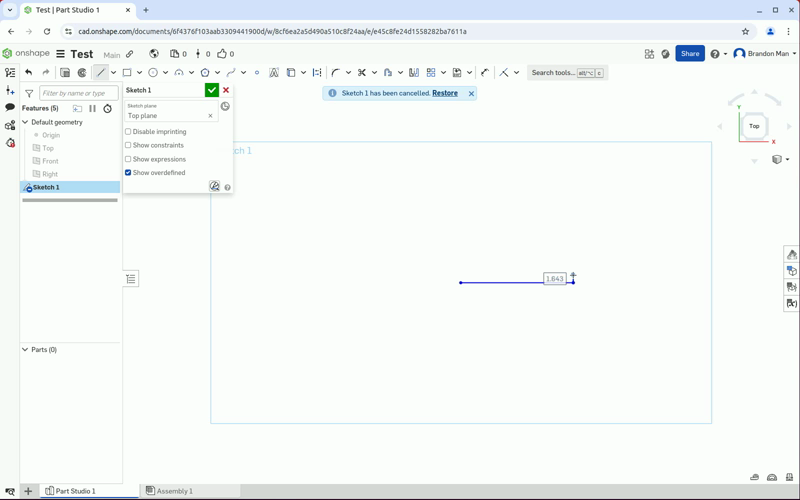
mouse_move(460, 274)
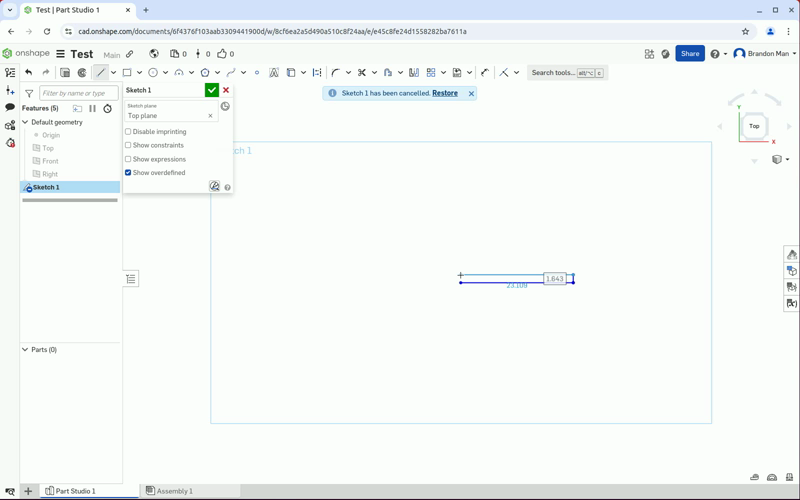
click(460, 274)
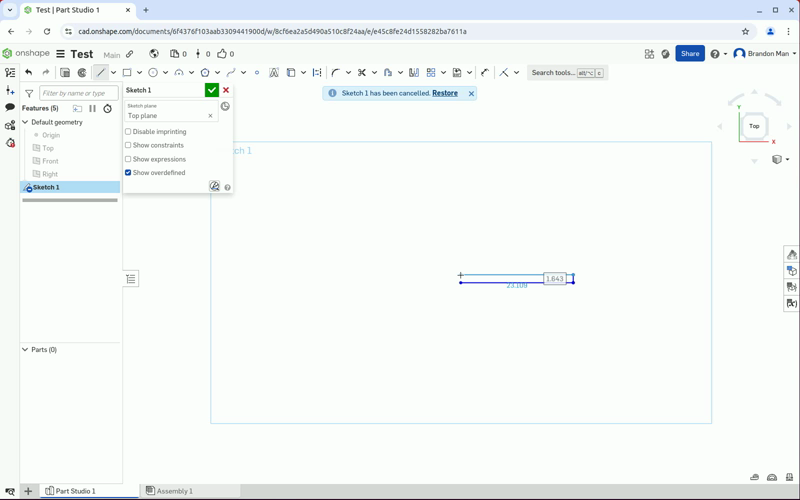
key_up(shift)
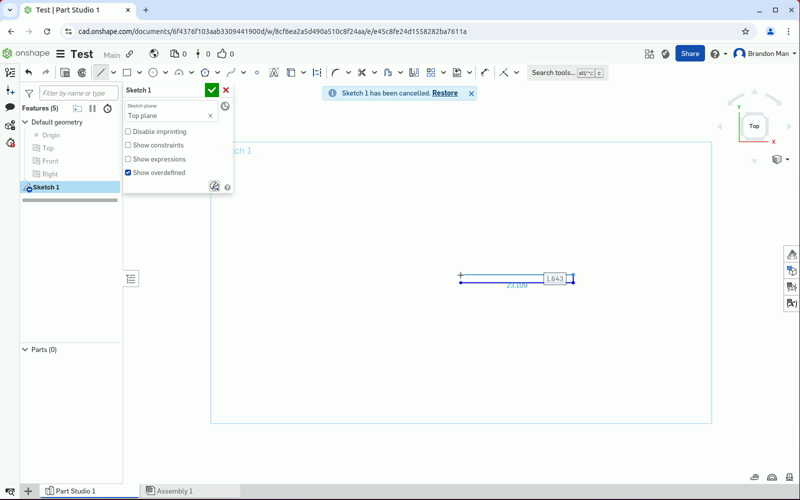
mouse_move(490, 274)
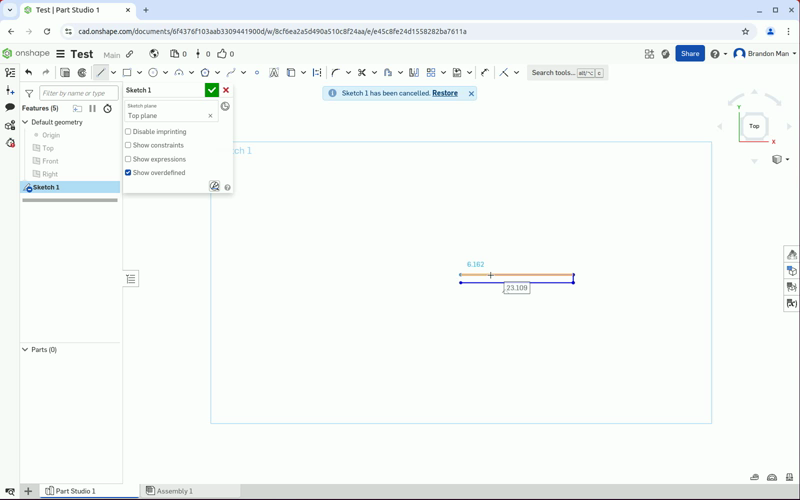
key_down(shift)
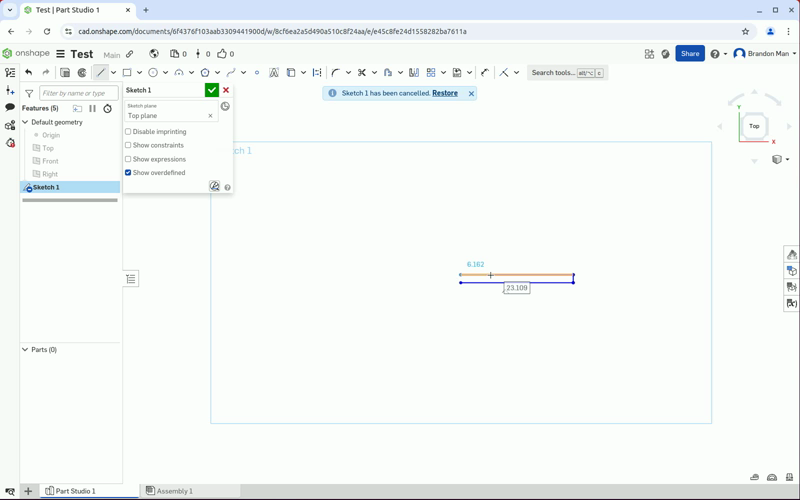
mouse_move(460, 282)
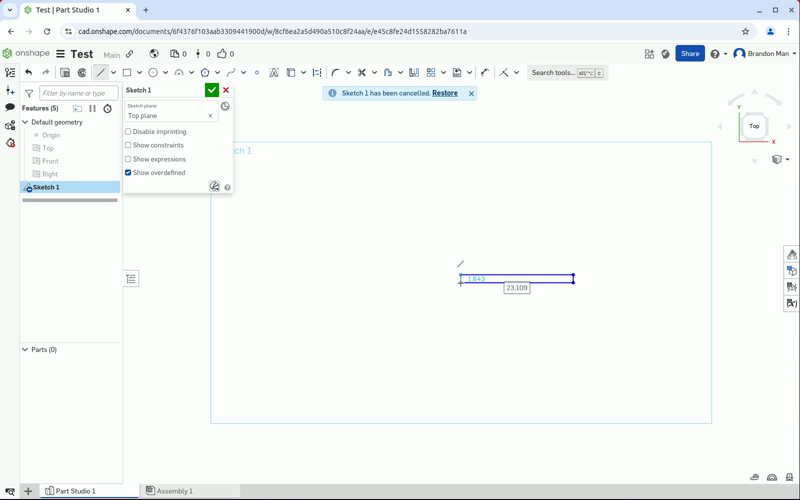
key_up(shift)
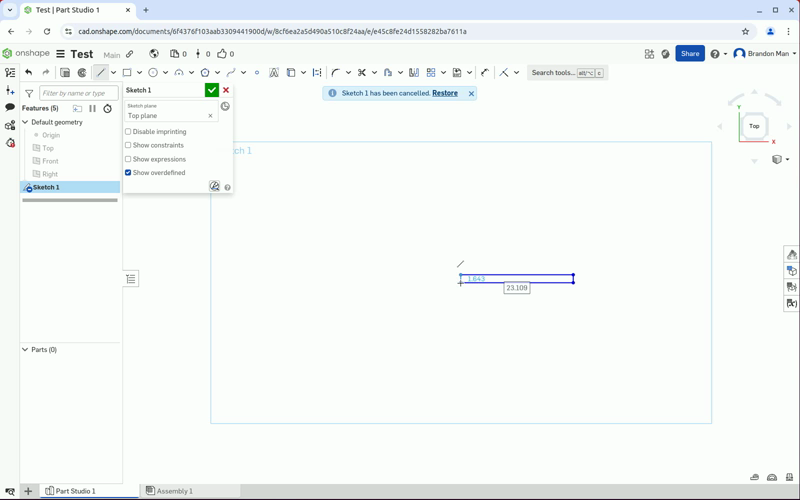
click(460, 282)
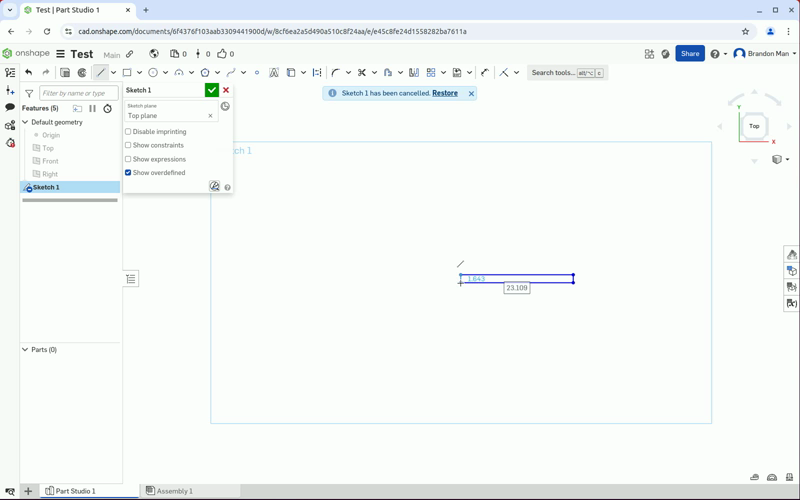
key(esc)
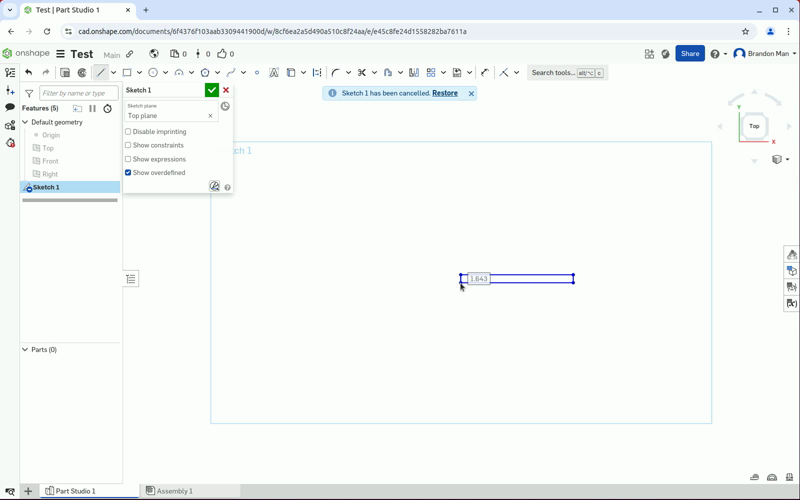
mouse_move(540, 280)
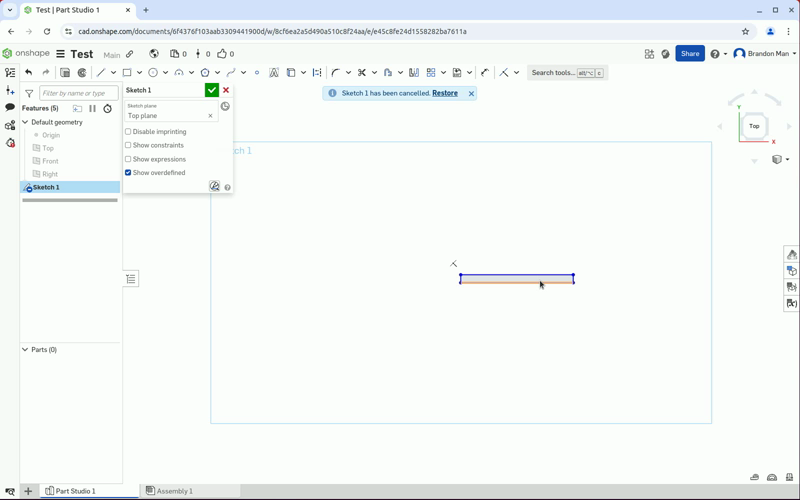
scroll(6)
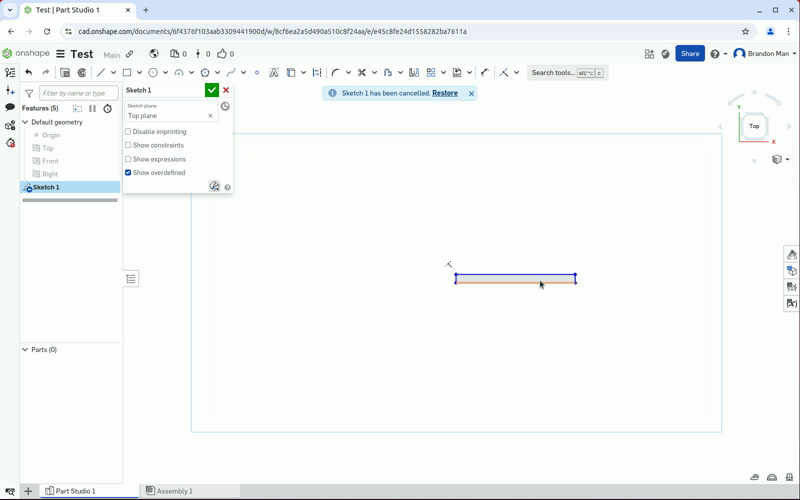
scroll(6)
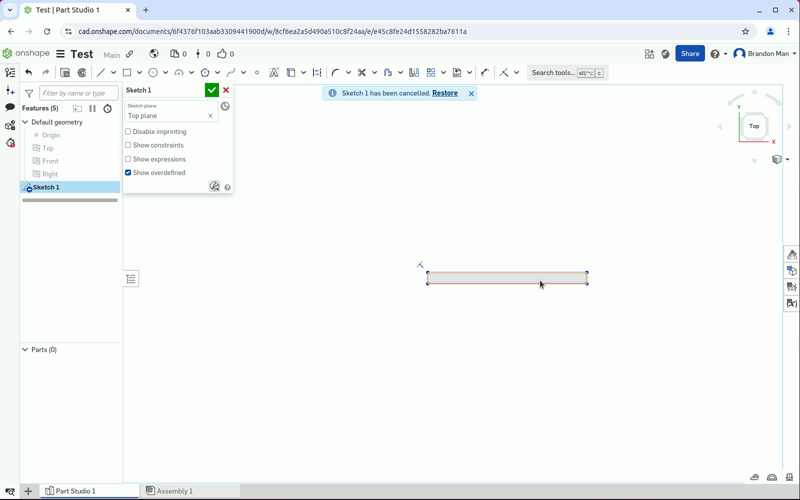
scroll(6)
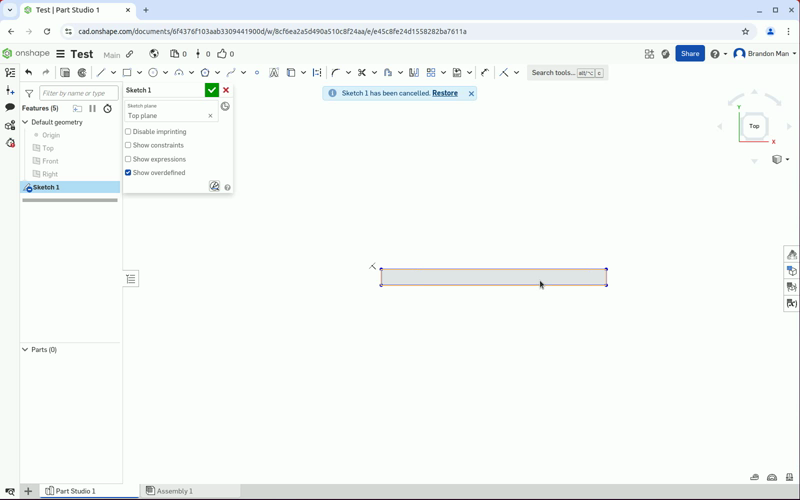
scroll(6)
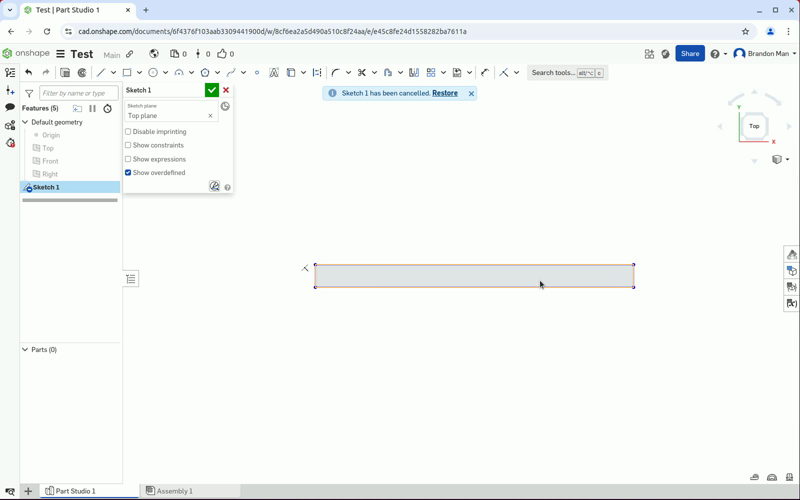
scroll(6)
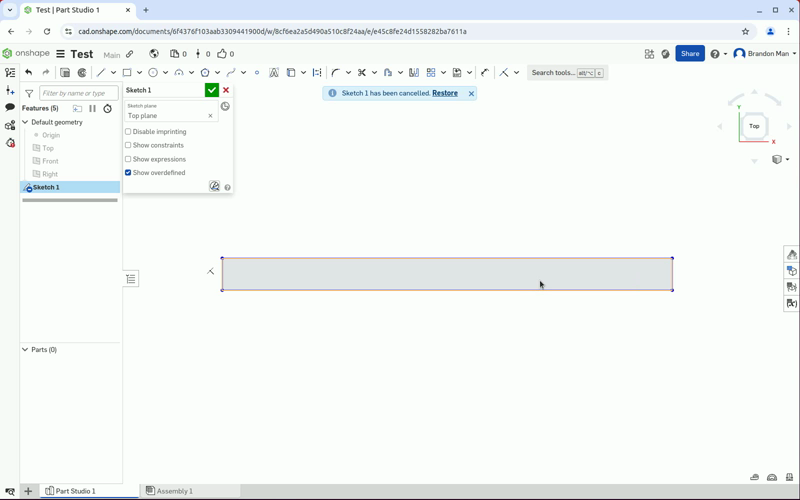
scroll(6)
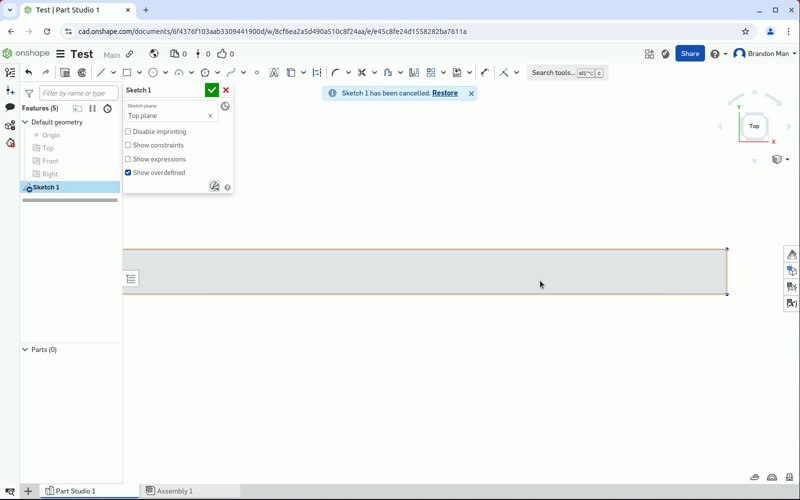
scroll(6)
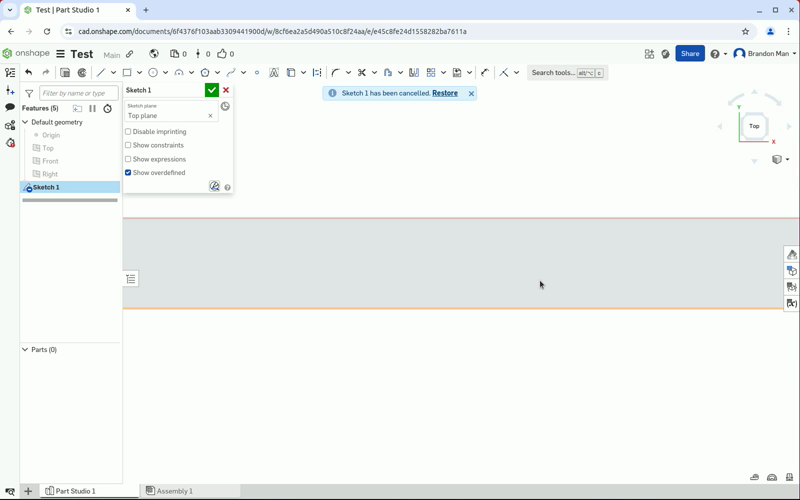
click(540, 280)
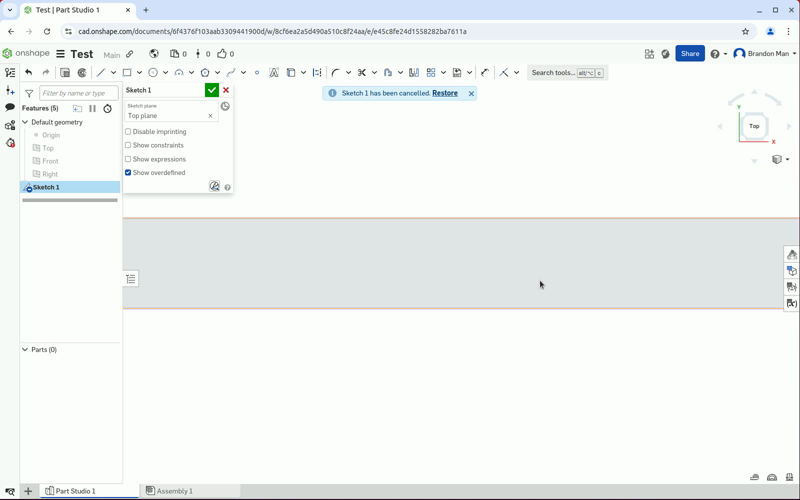
scroll(-6)
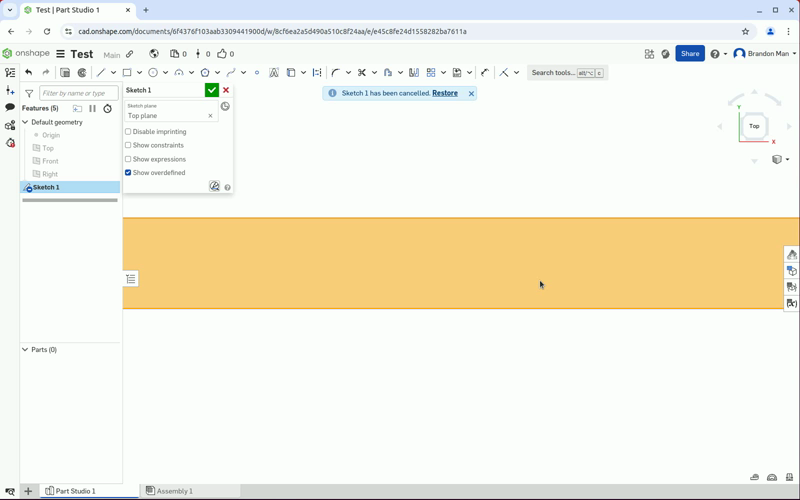
scroll(-6)
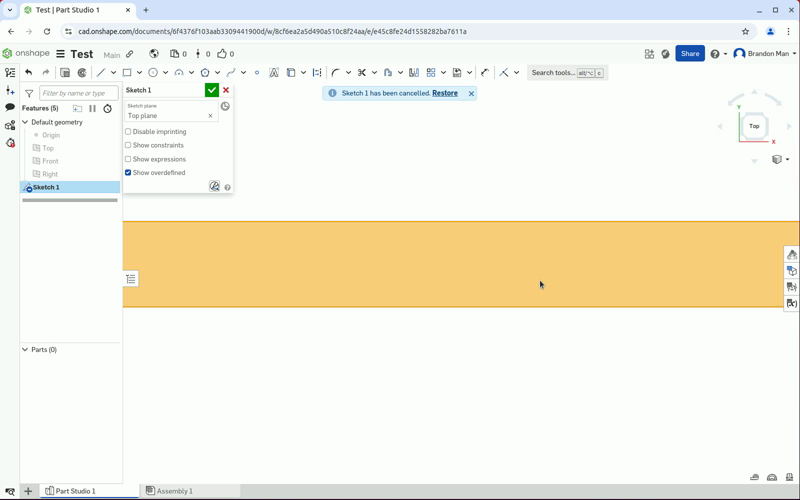
scroll(-6)
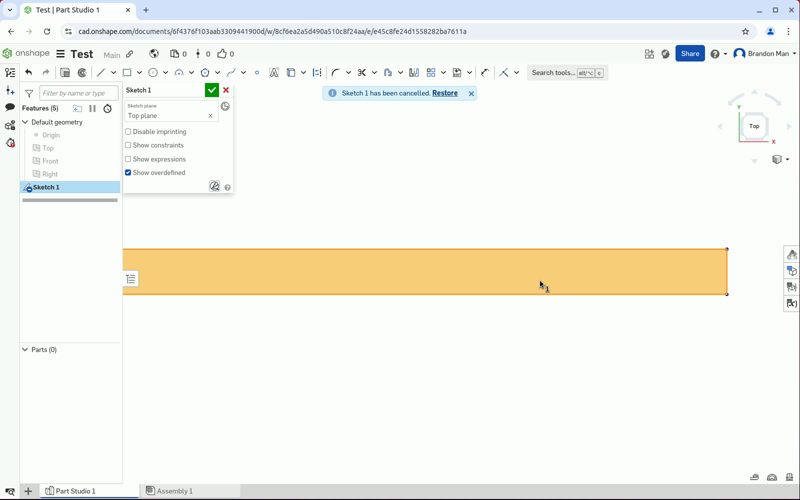
scroll(-6)
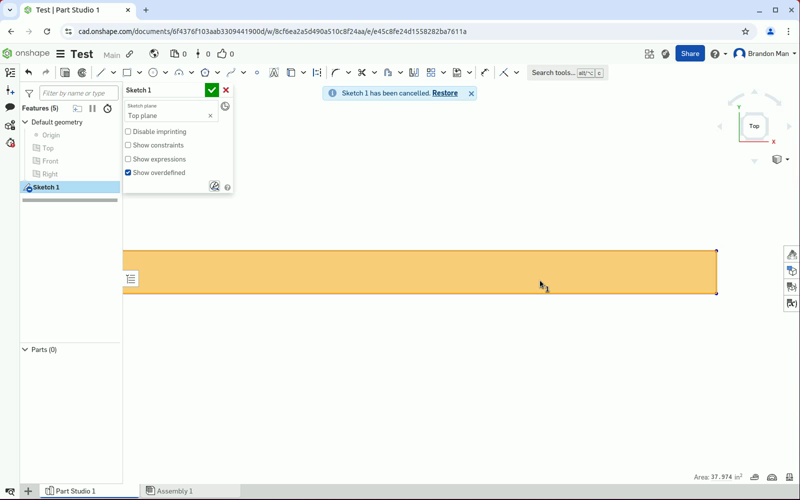
scroll(-6)
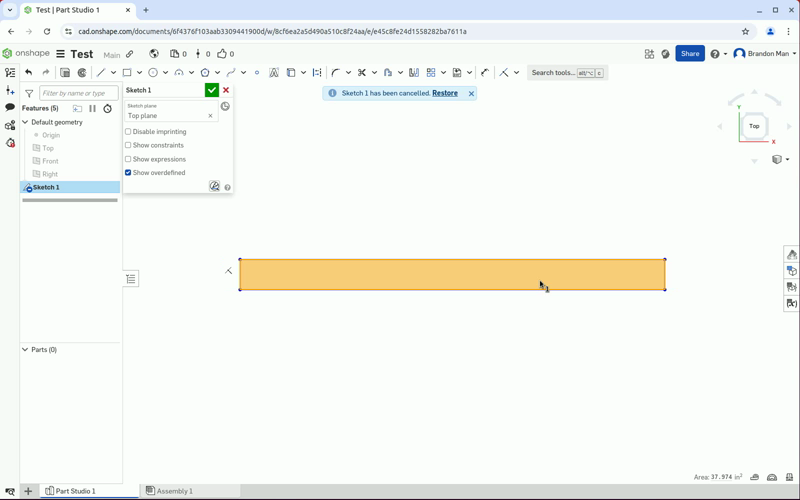
scroll(-6)
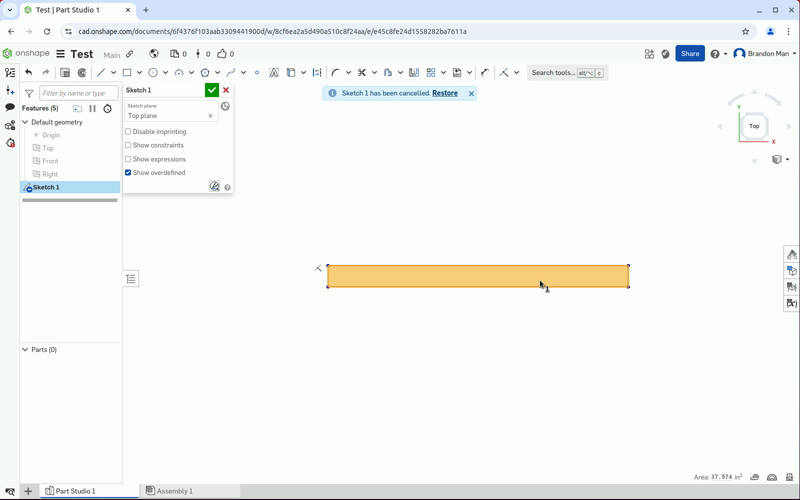
scroll(-6)
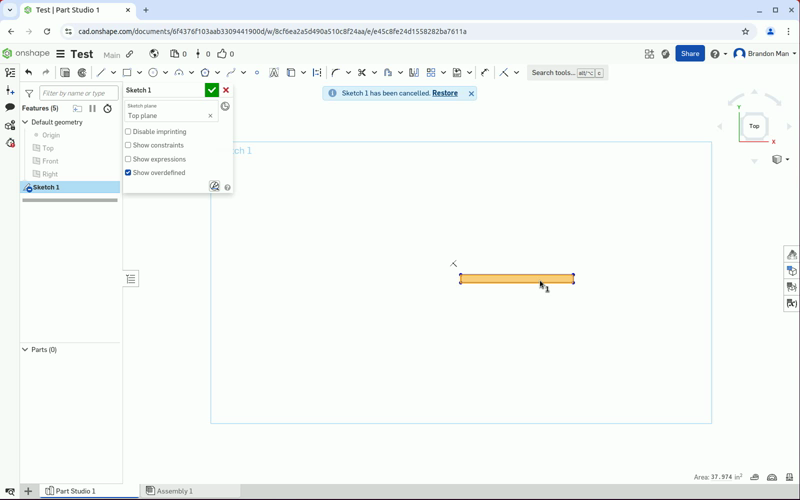
mouse_move(73, 352)
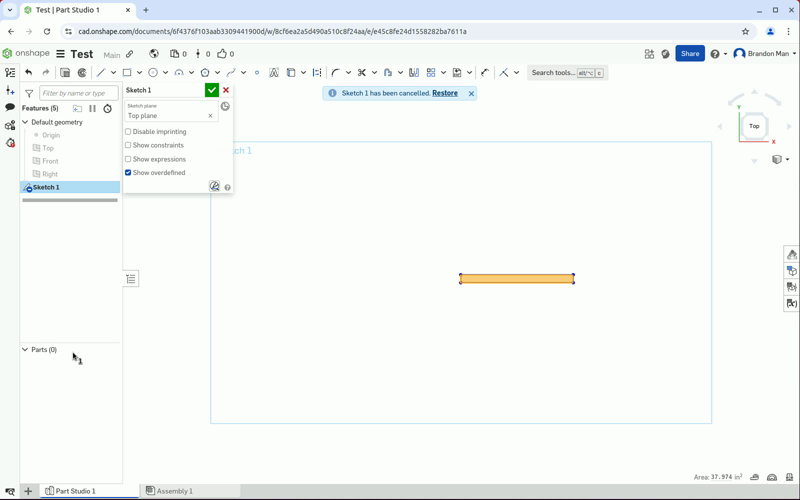
key(shift+y)
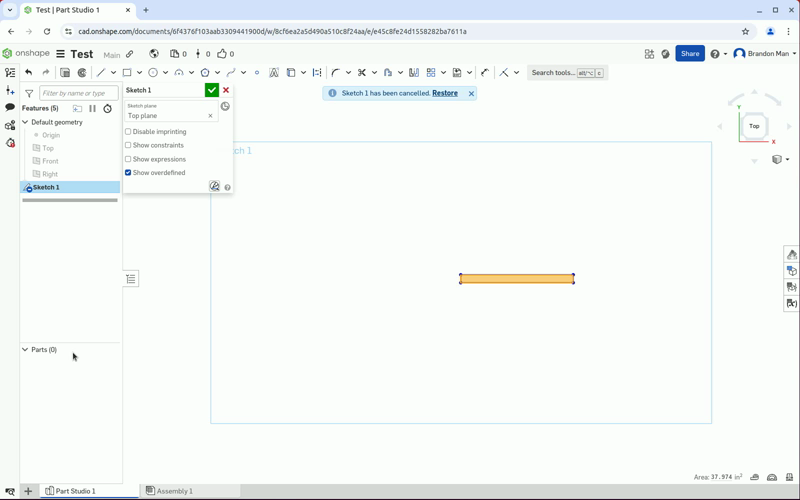
key(shift+e)
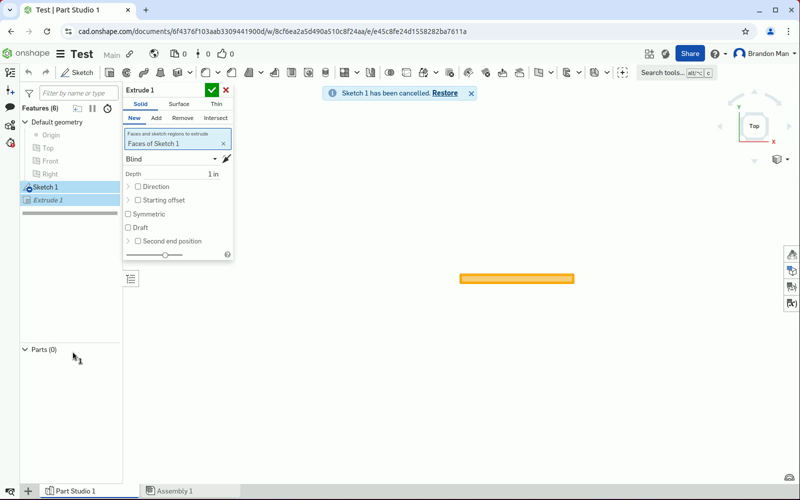
mouse_move(143, 106)
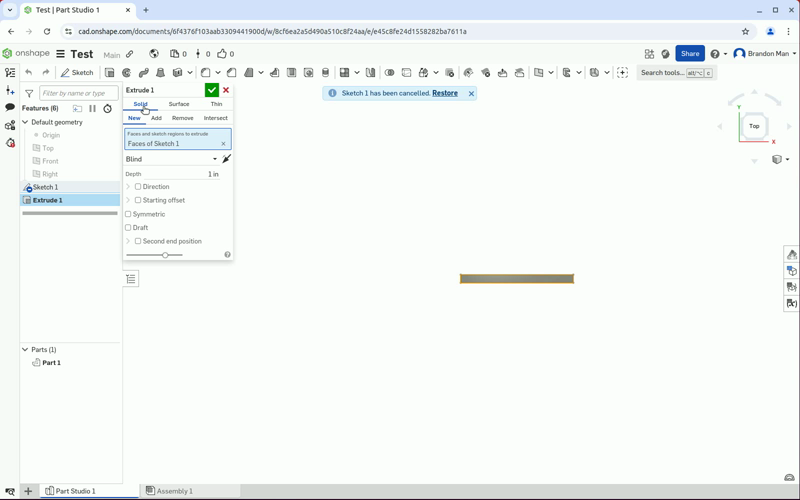
click(143, 106)
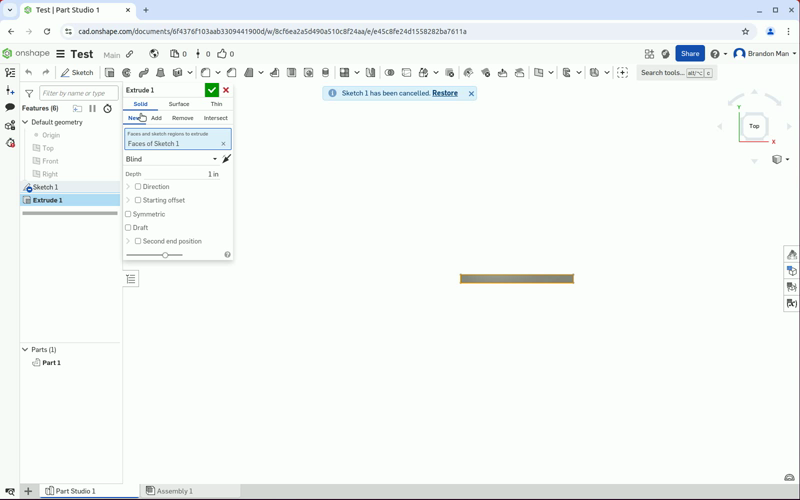
mouse_move(137, 120)
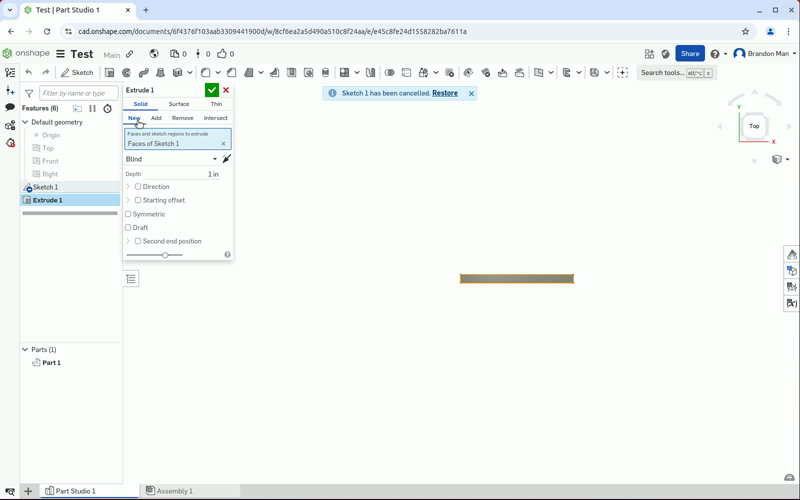
click(137, 120)
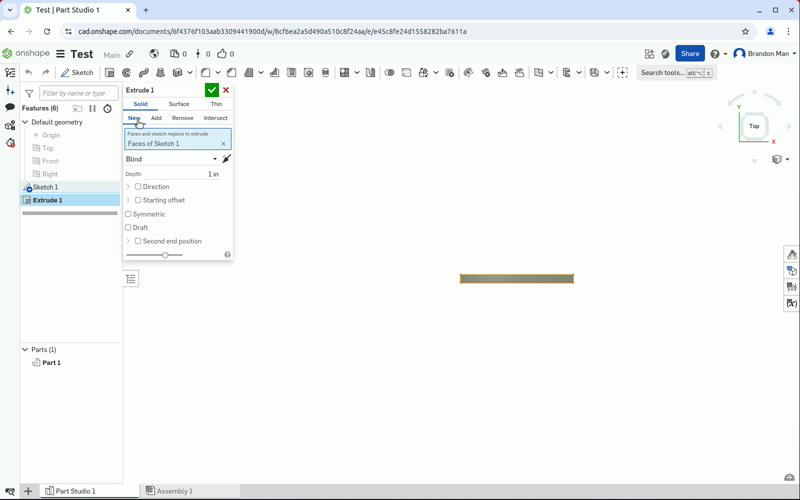
key(tab, 4)
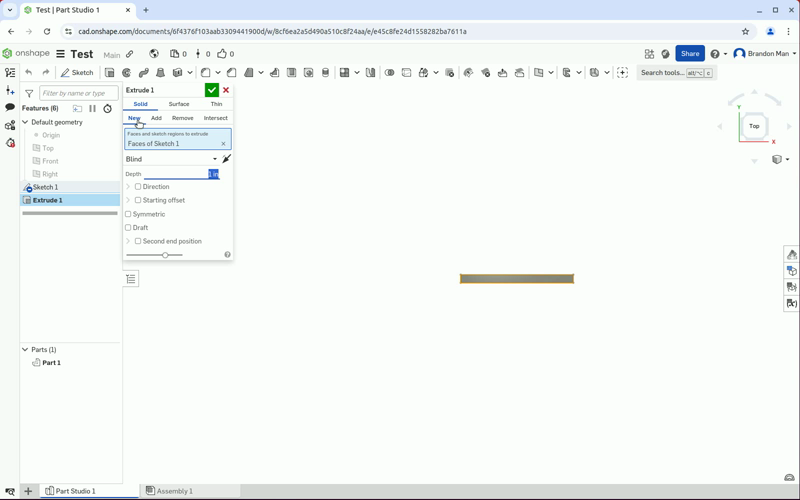
text(0.722)
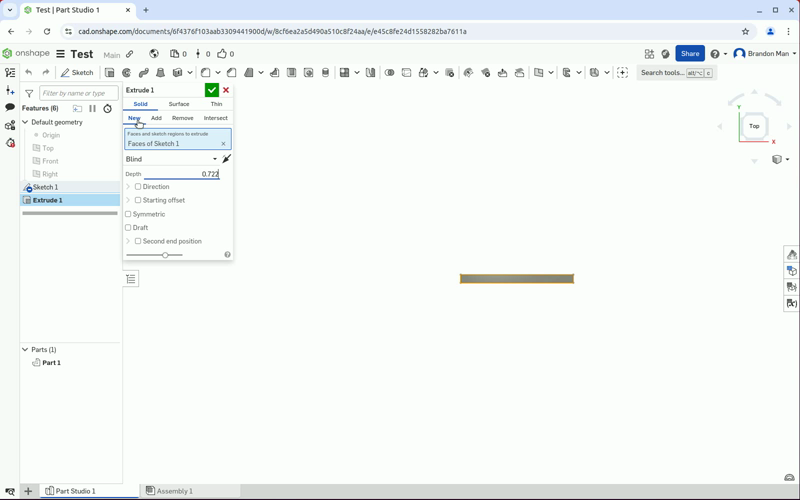
key(enter)
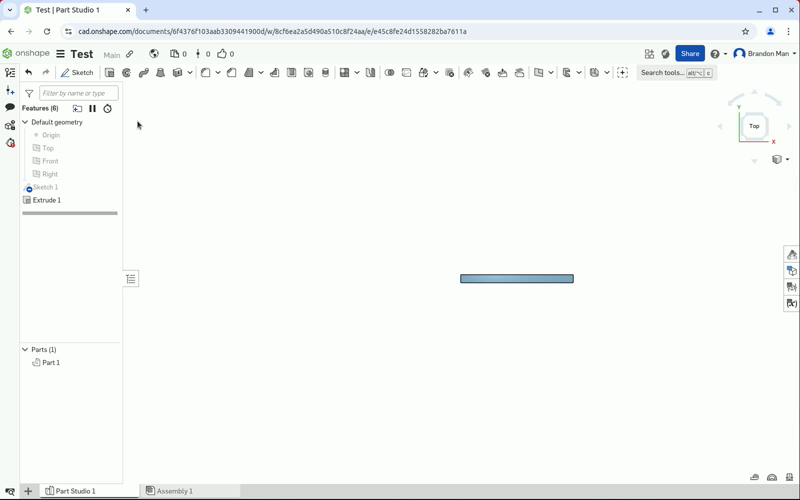
key(shift+h)
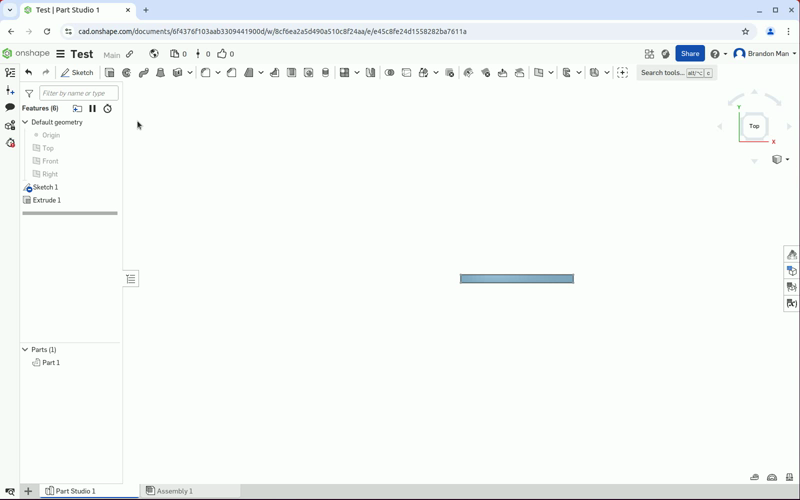
key(shift+h)
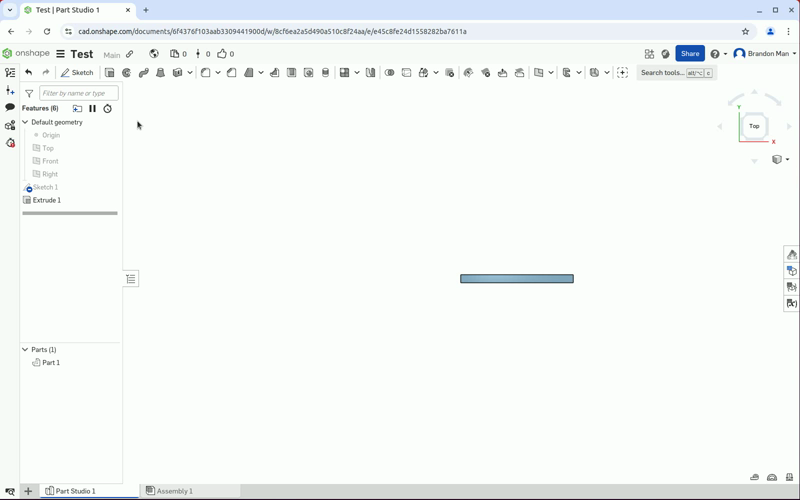
mouse_move(73, 189)
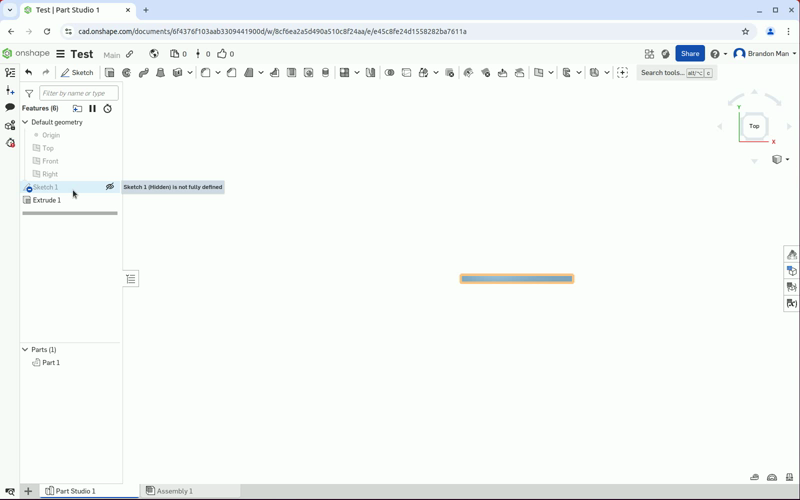
click(73, 189)
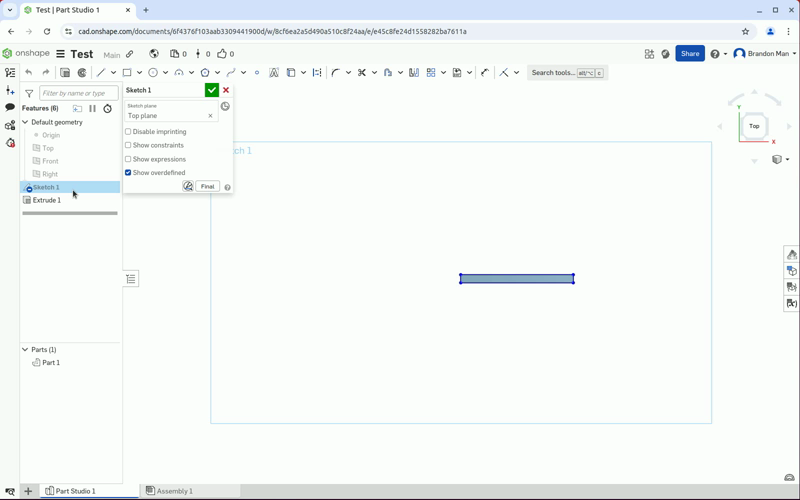
mouse_move(229, 92)
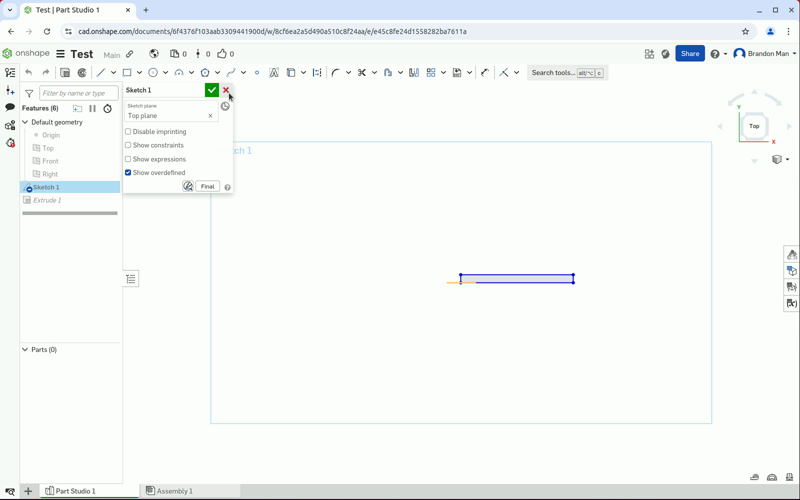
click(229, 92)
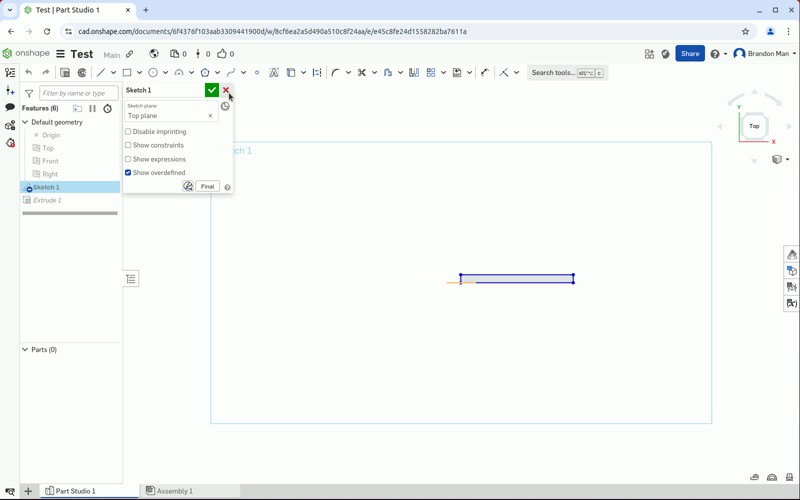
key(shift+s)
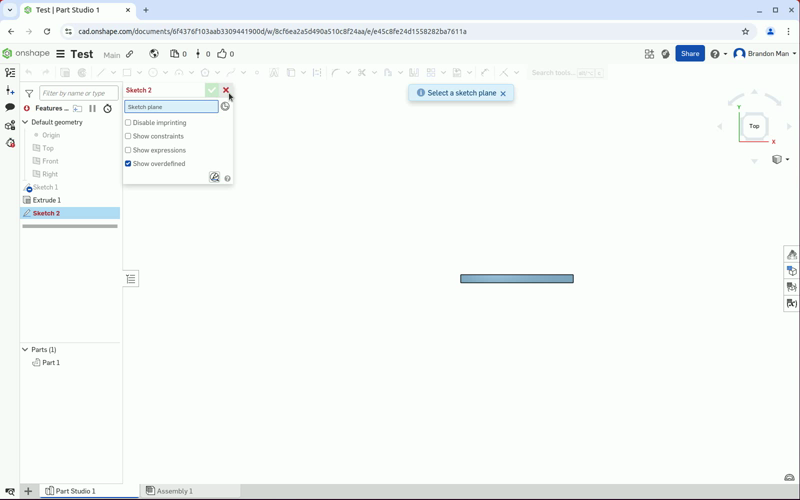
mouse_move(73, 150)
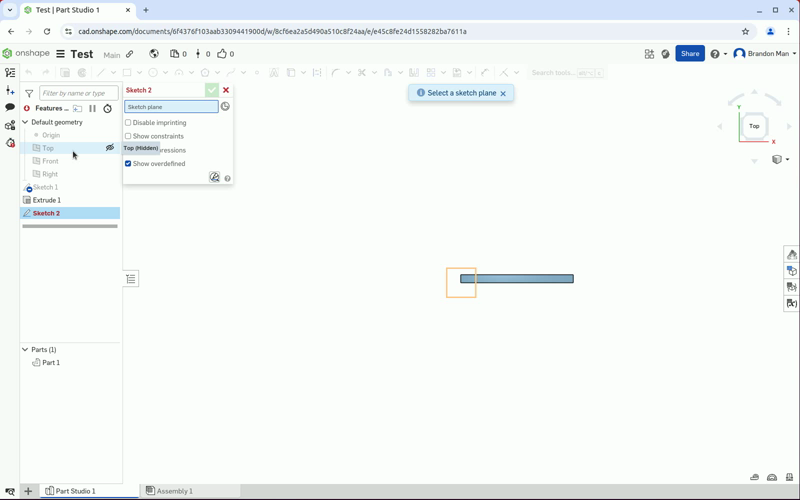
click(73, 150)
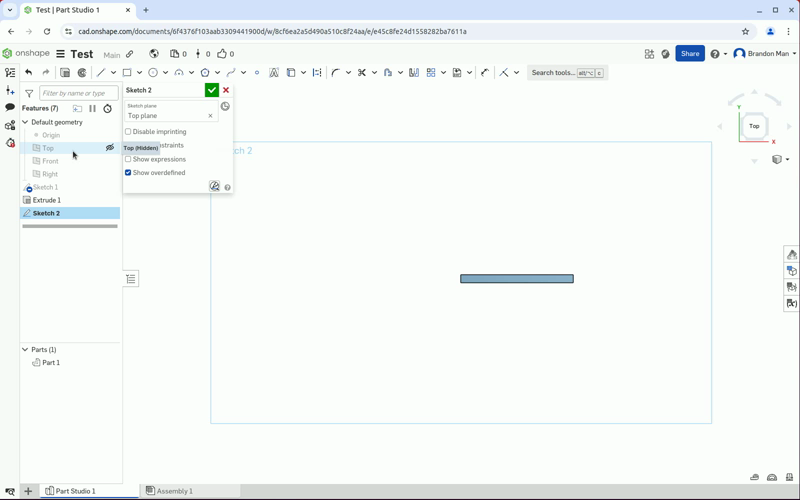
mouse_move(73, 352)
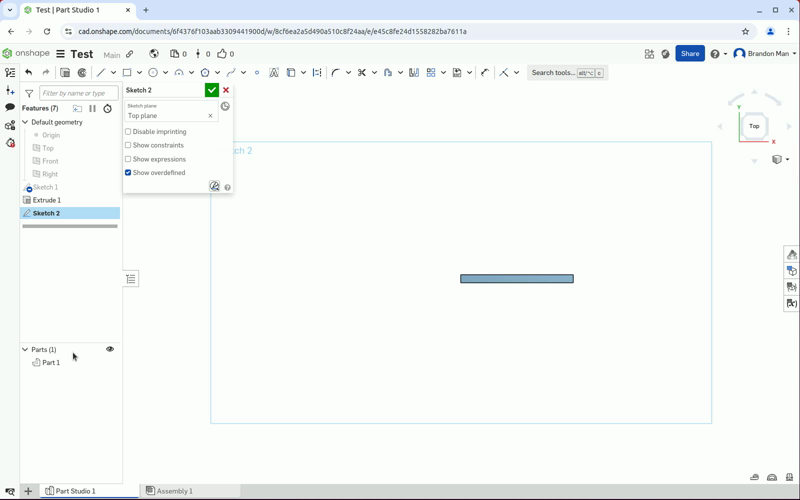
key(y)
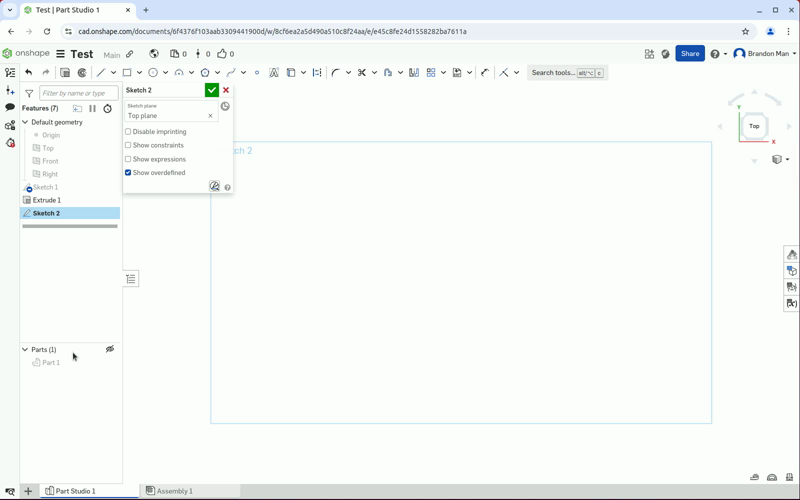
key(l)
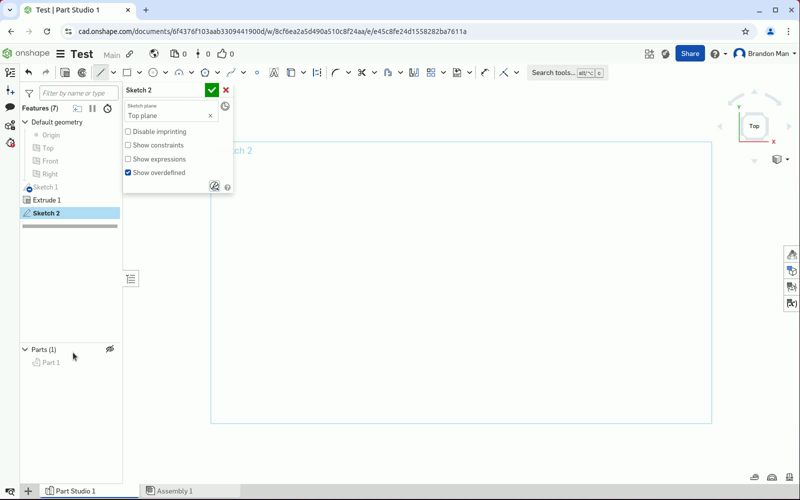
key_down(shift)
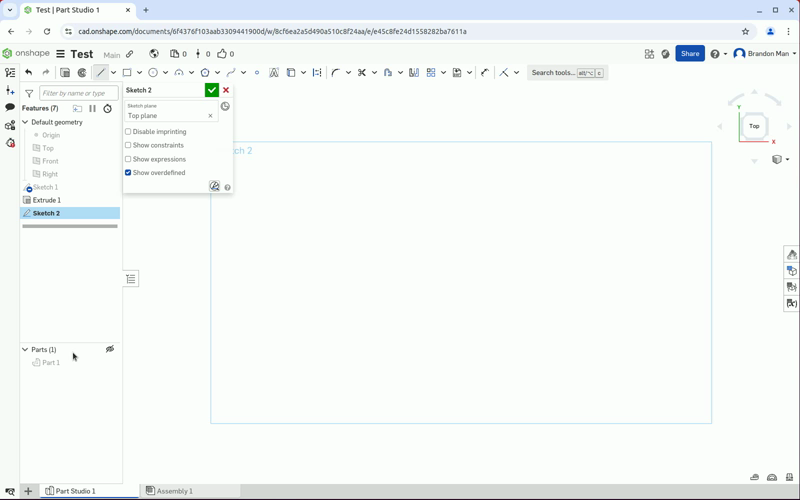
mouse_move(460, 282)
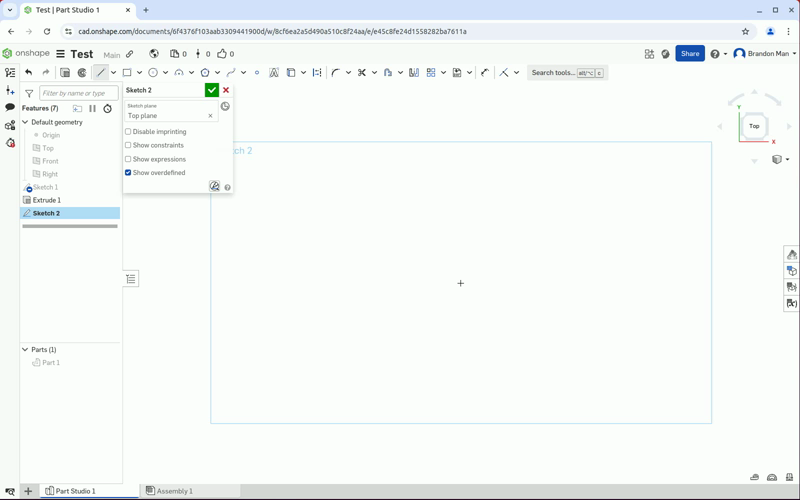
click(460, 282)
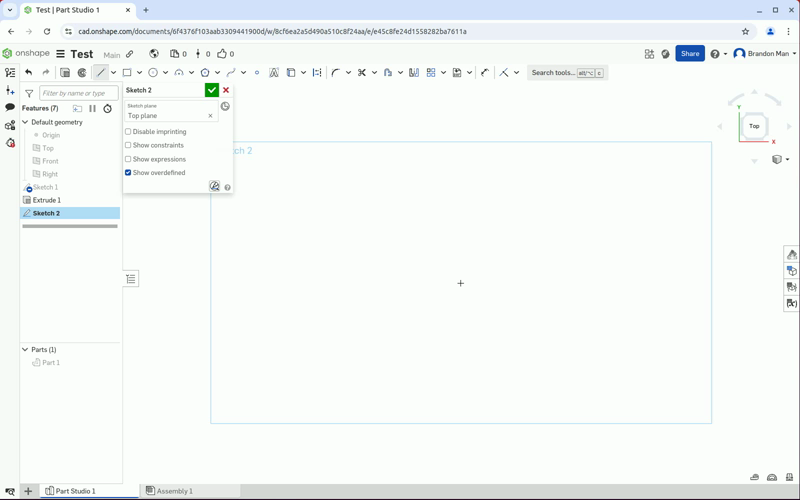
key_up(shift)
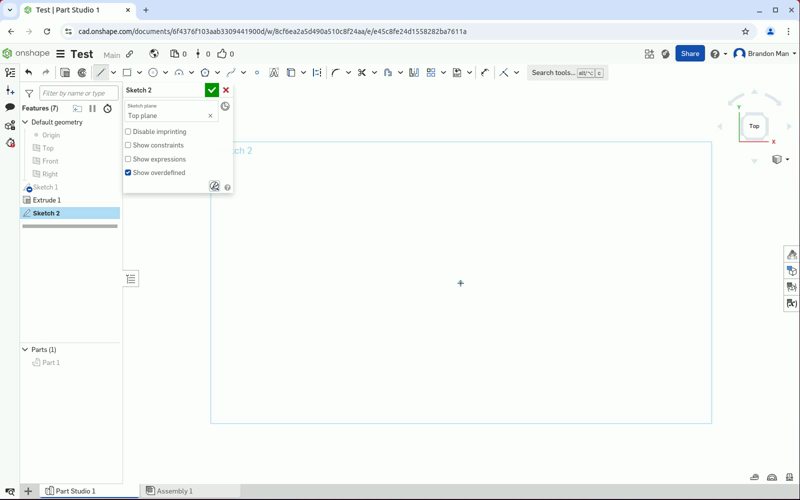
key_down(shift)
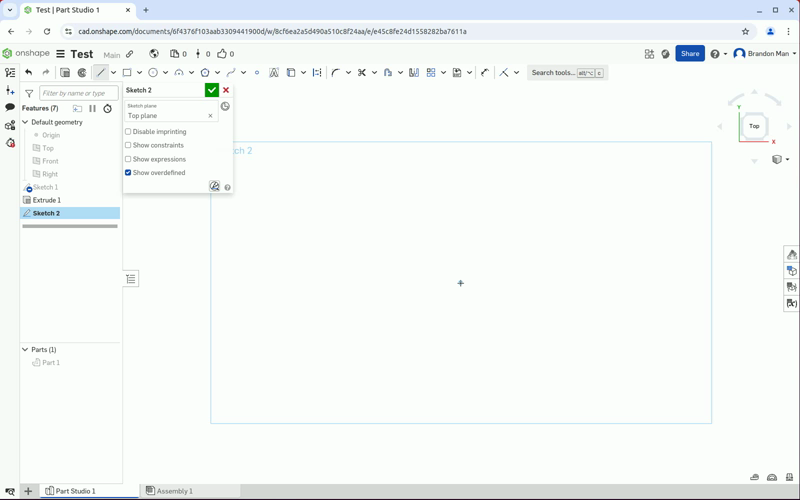
mouse_move(573, 282)
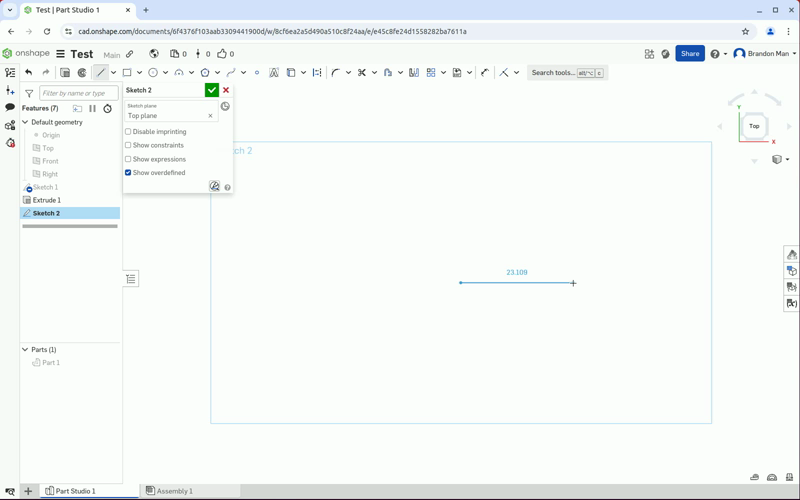
click(573, 282)
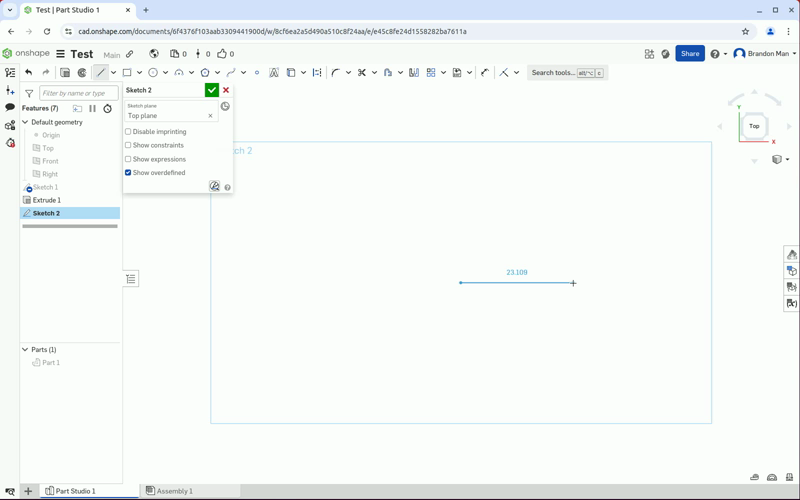
key_up(shift)
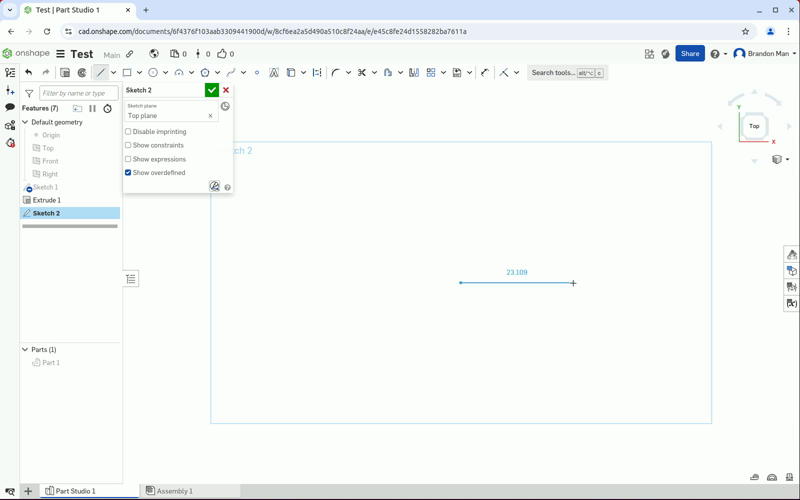
key_down(shift)
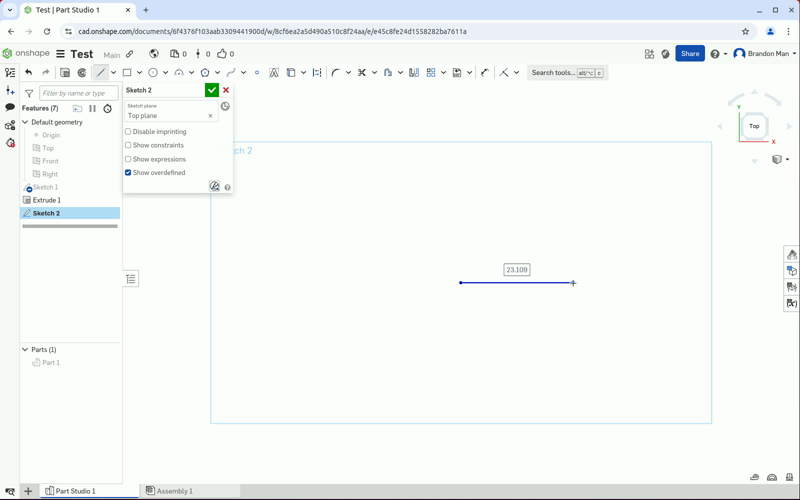
mouse_move(589, 282)
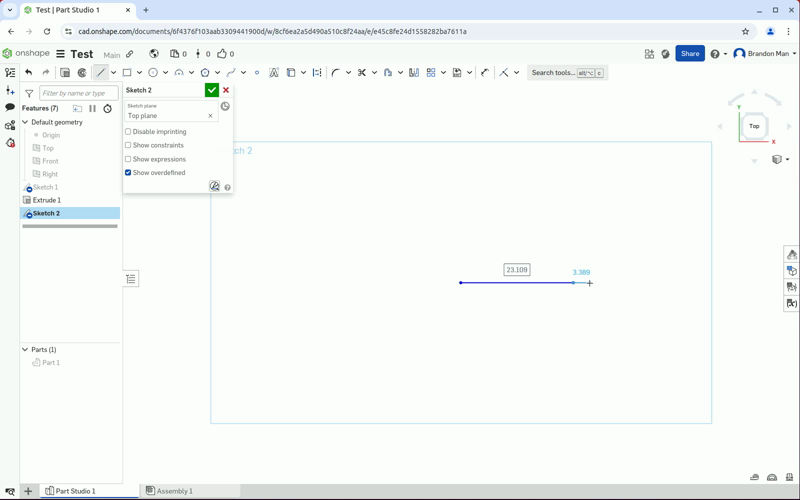
mouse_move(573, 274)
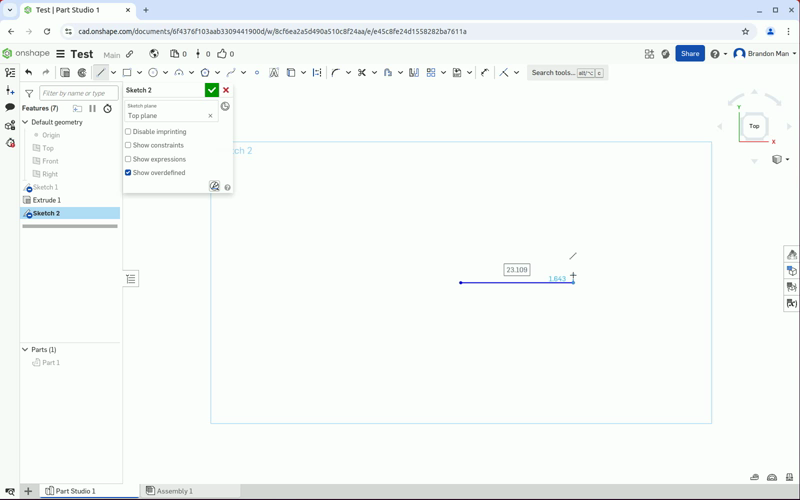
click(573, 274)
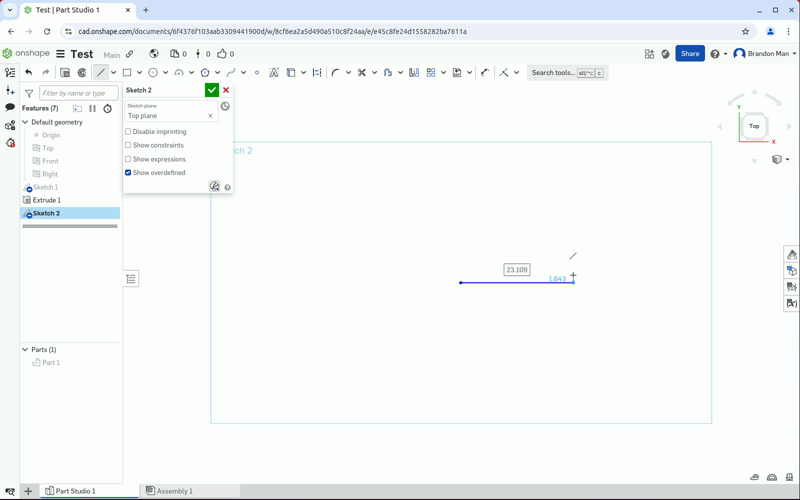
key_up(shift)
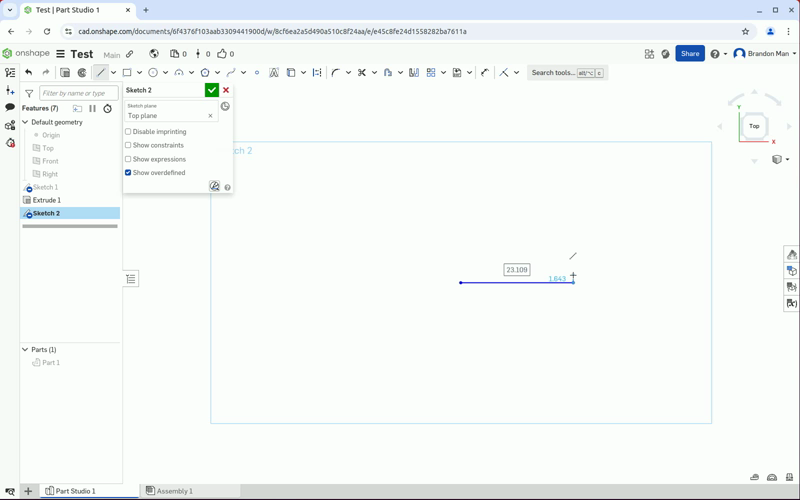
key_down(shift)
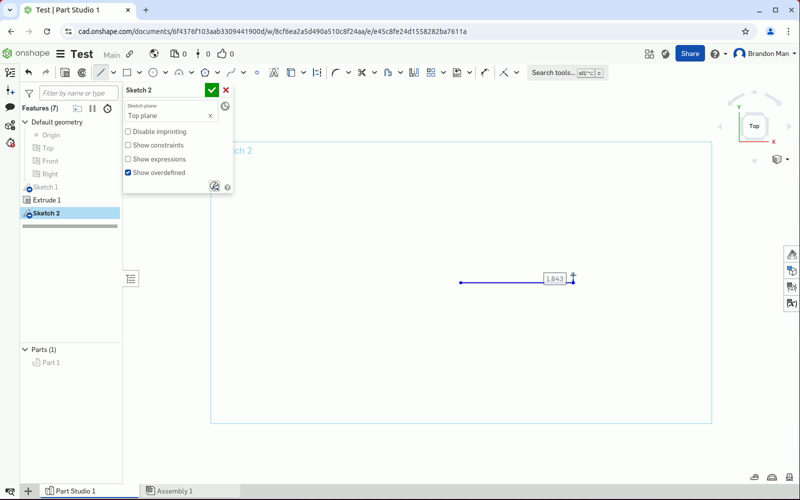
mouse_move(460, 274)
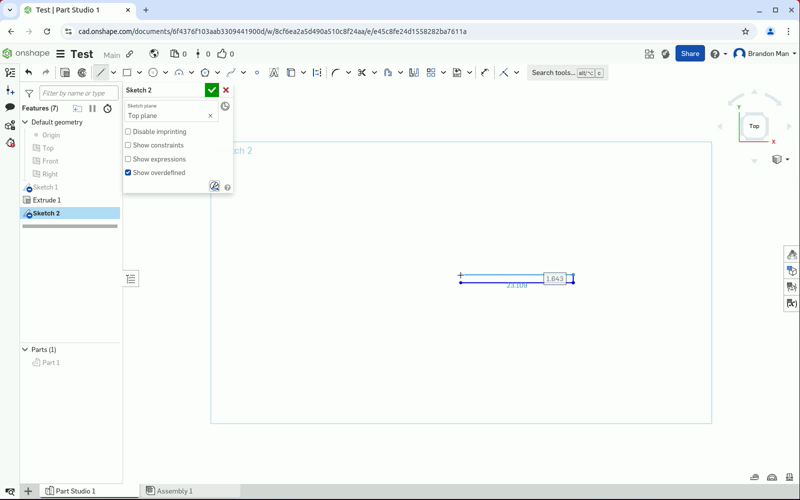
click(460, 274)
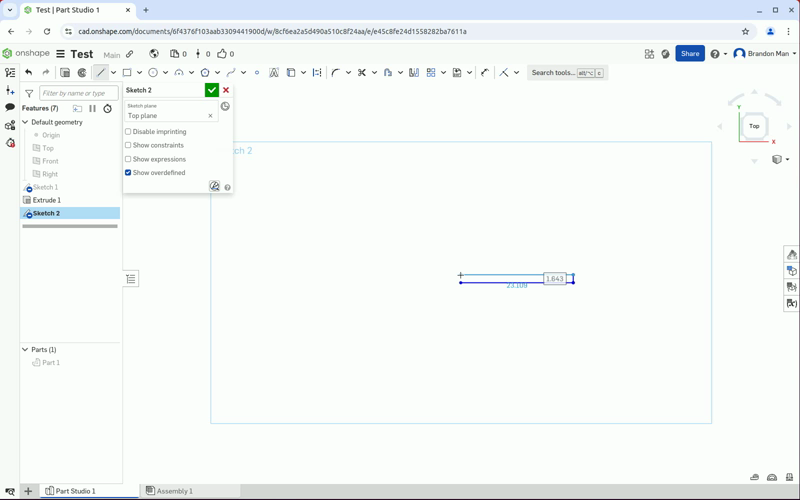
key_up(shift)
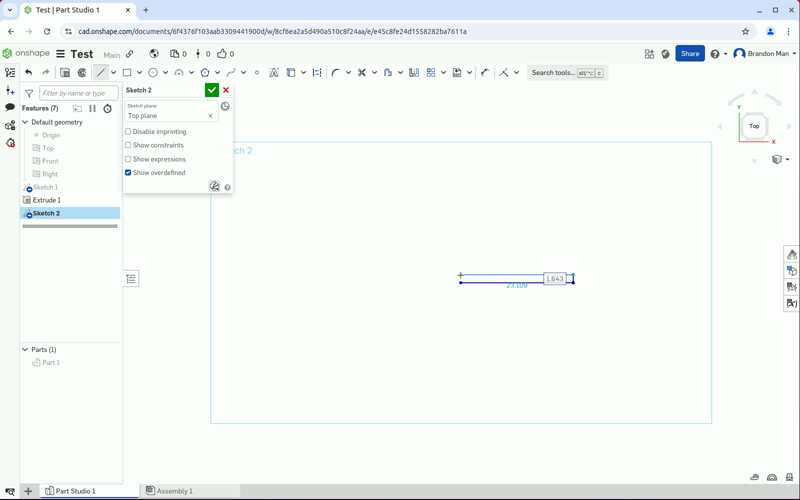
mouse_move(490, 274)
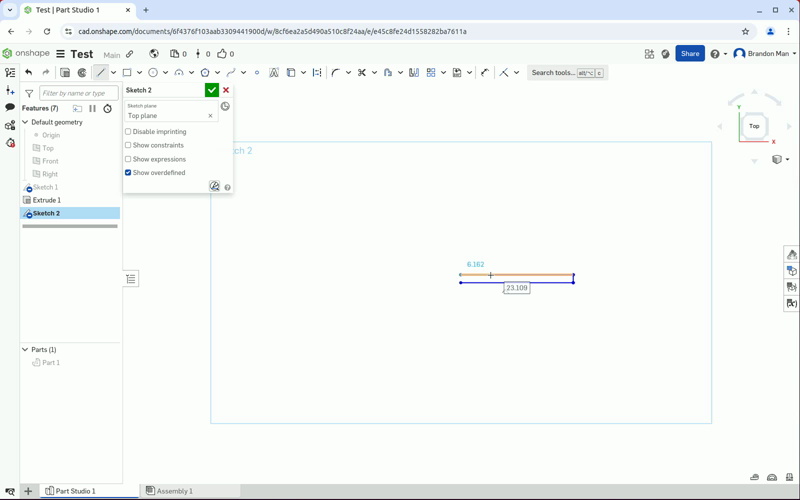
key_down(shift)
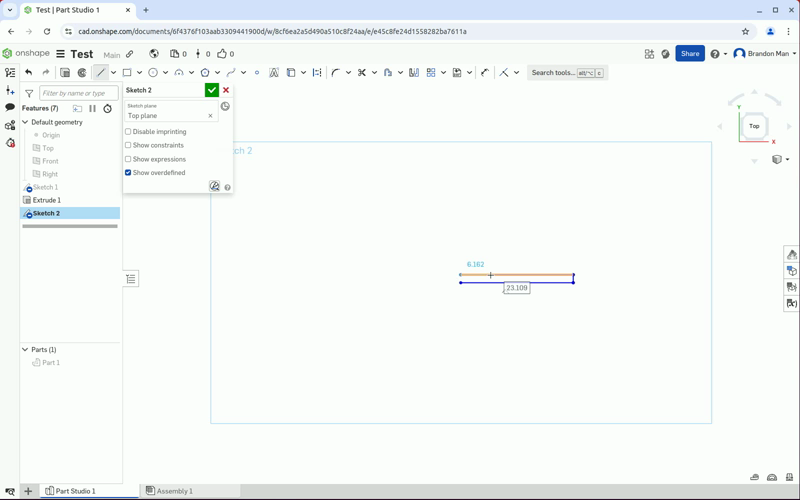
mouse_move(460, 282)
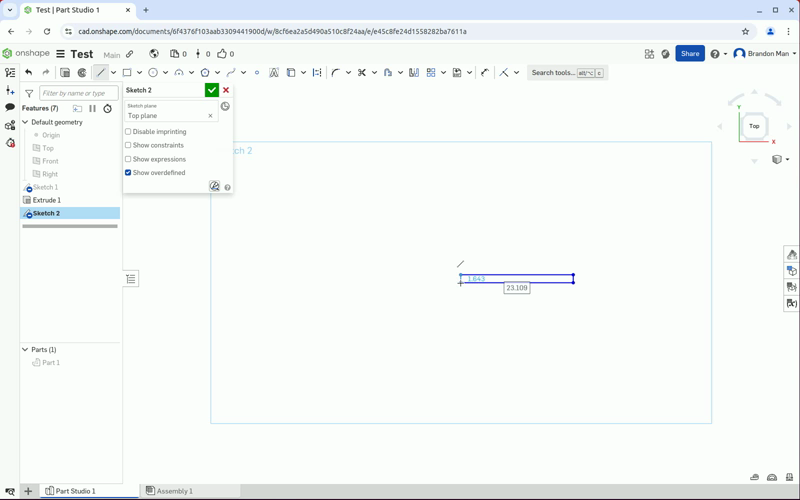
key_up(shift)
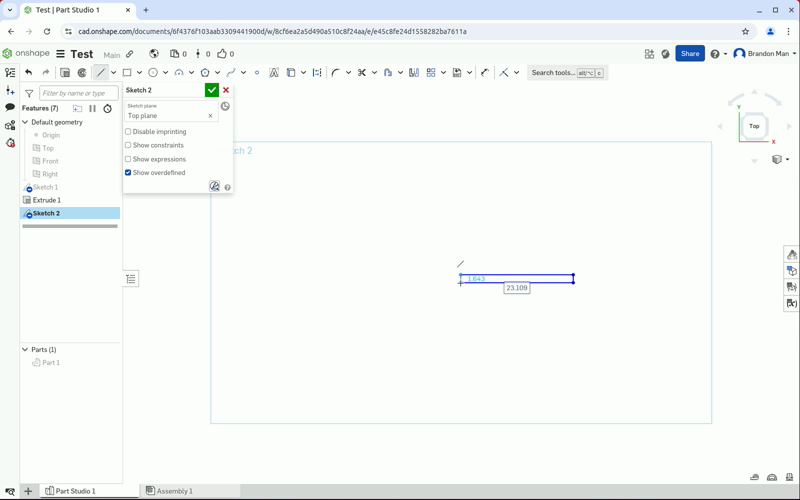
click(460, 282)
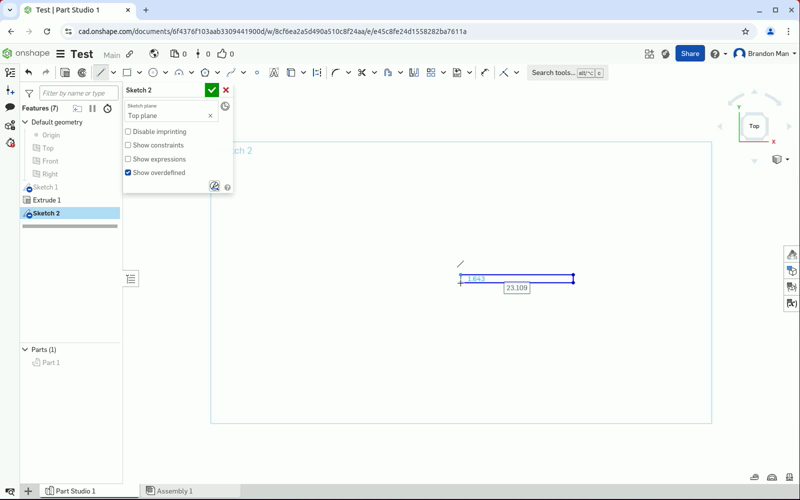
key(esc)
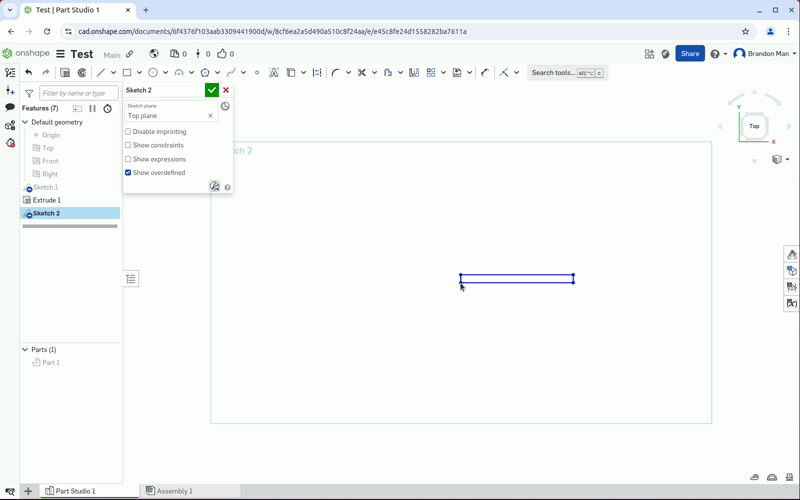
mouse_move(538, 276)
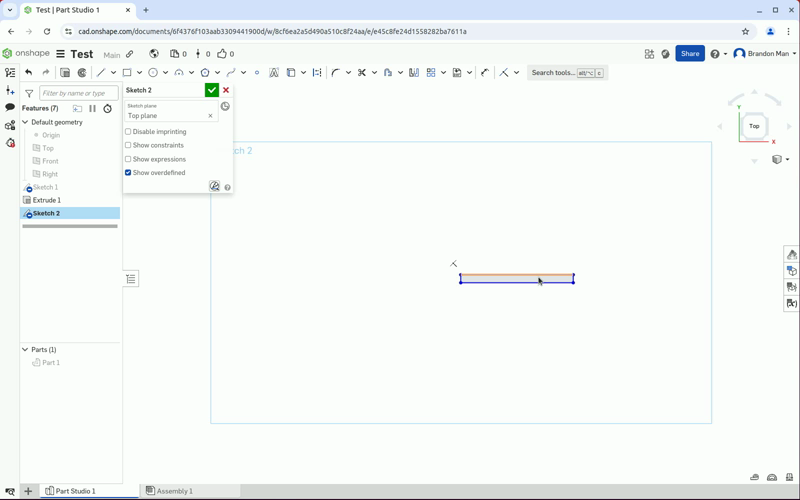
scroll(6)
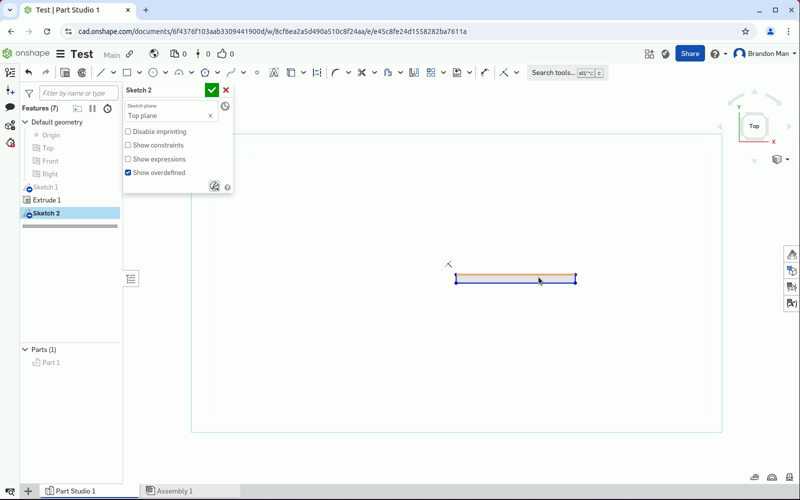
scroll(6)
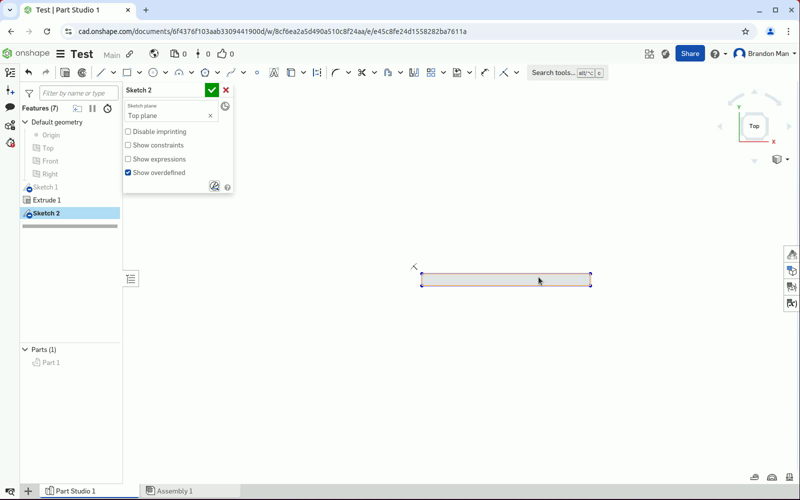
scroll(6)
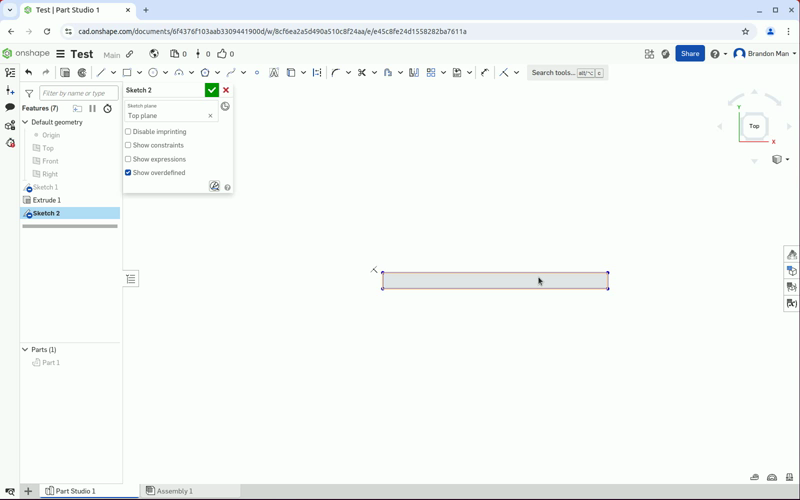
scroll(6)
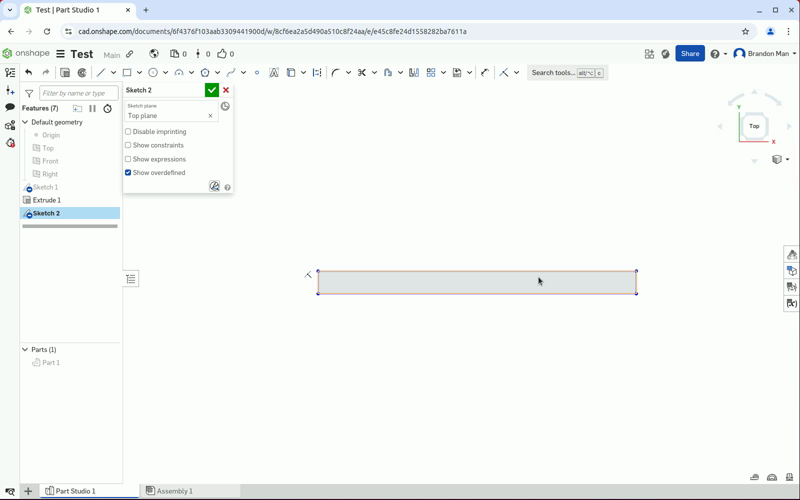
scroll(6)
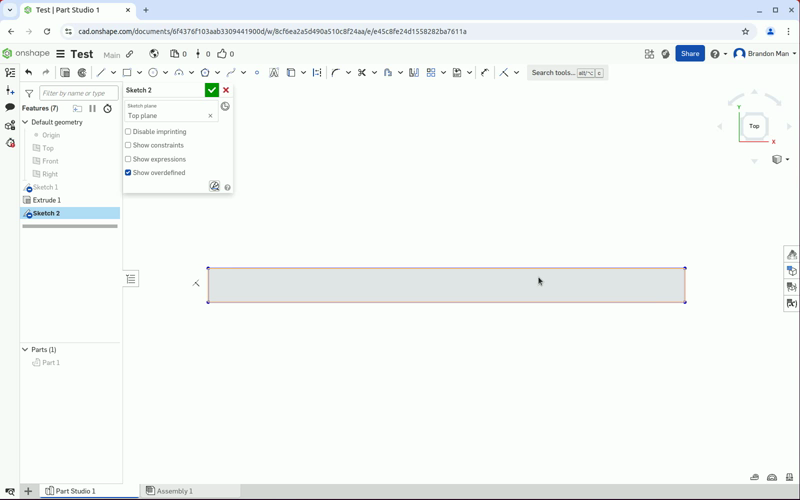
scroll(6)
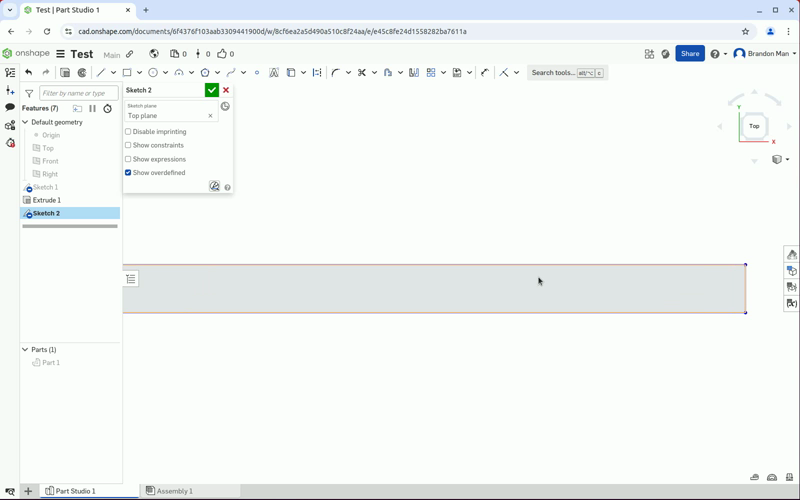
scroll(6)
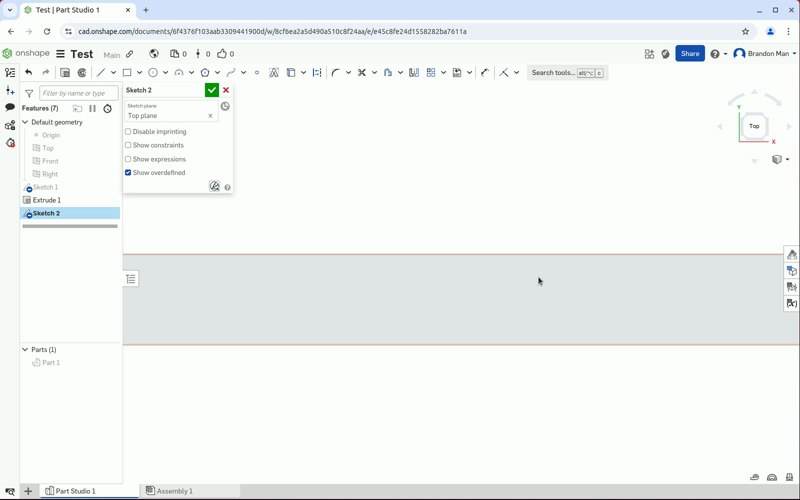
click(538, 276)
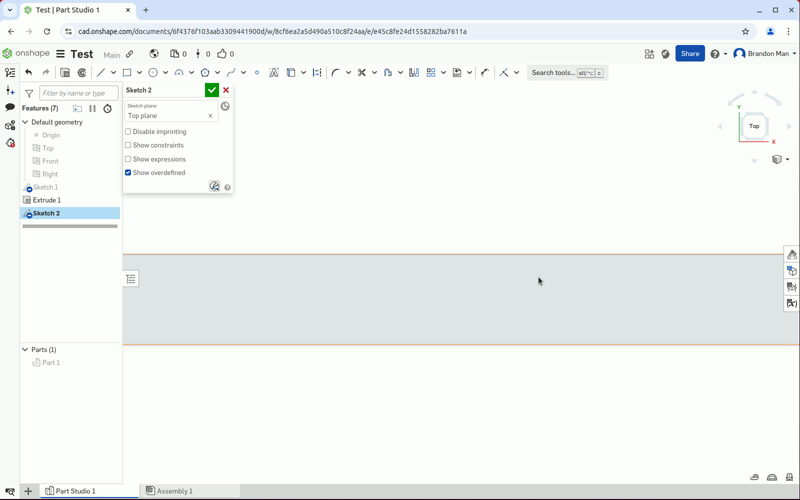
scroll(-6)
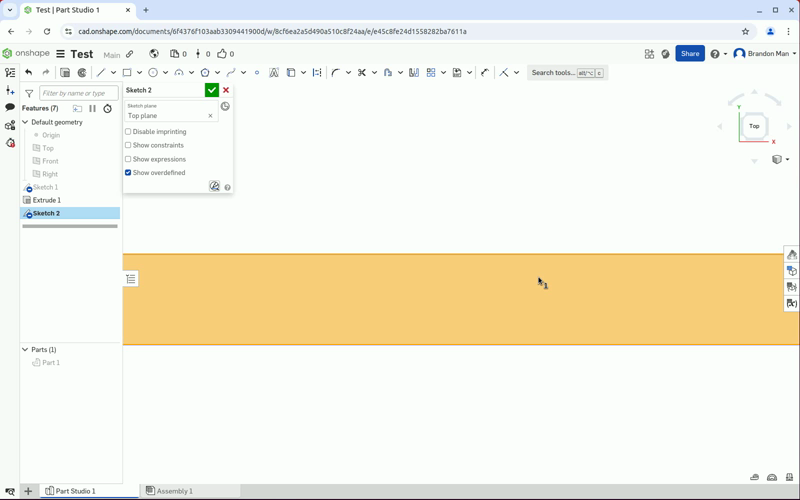
scroll(-6)
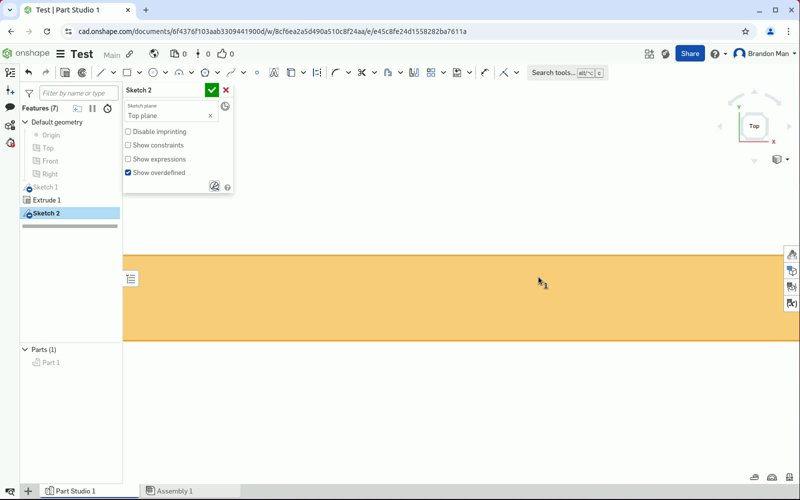
scroll(-6)
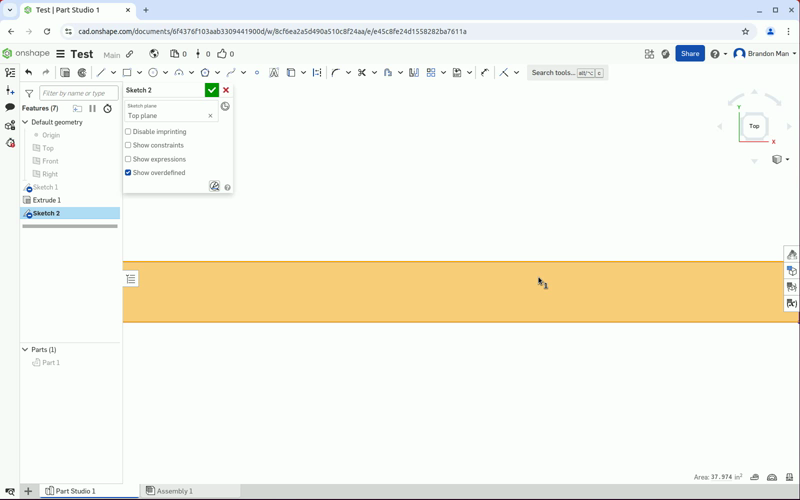
scroll(-6)
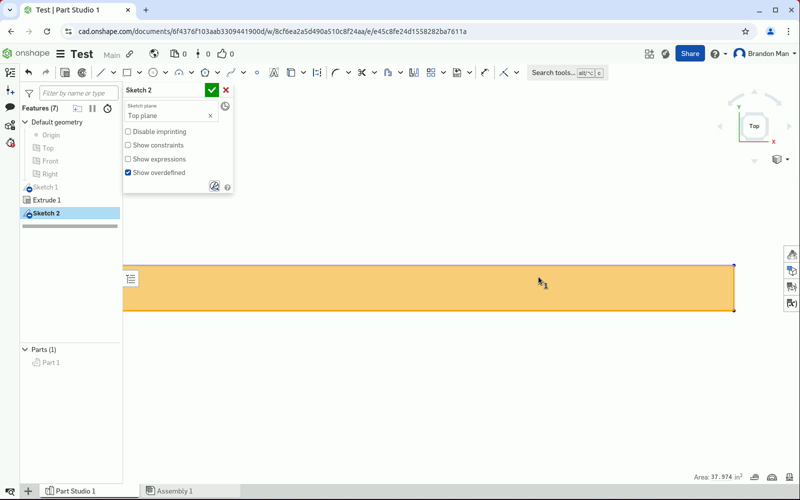
scroll(-6)
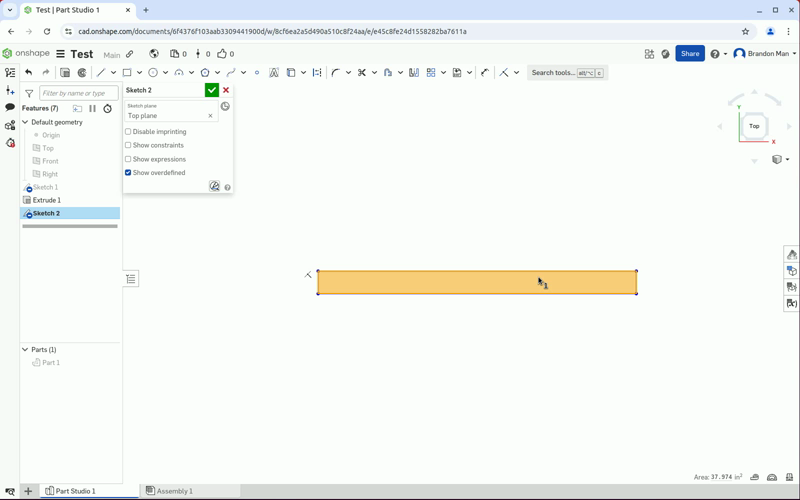
scroll(-6)
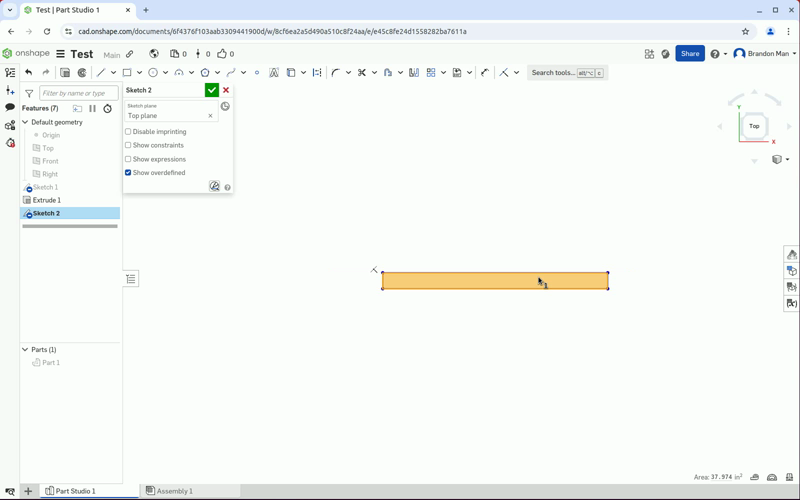
scroll(-6)
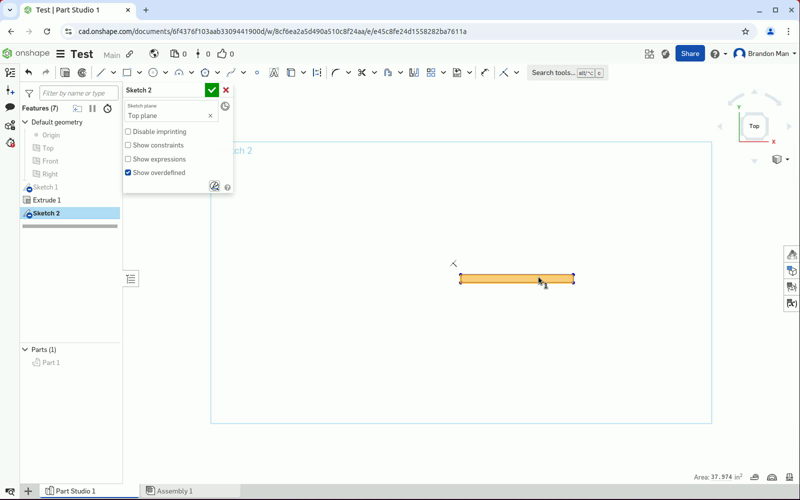
mouse_move(73, 352)
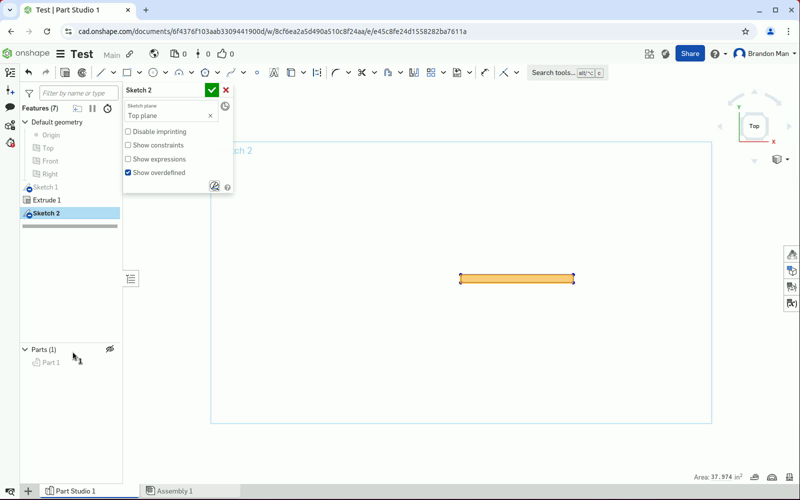
key(shift+y)
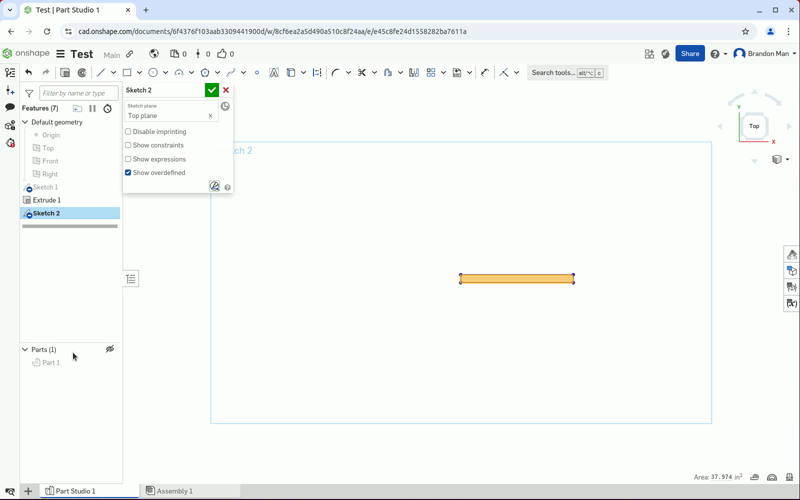
key(shift+e)
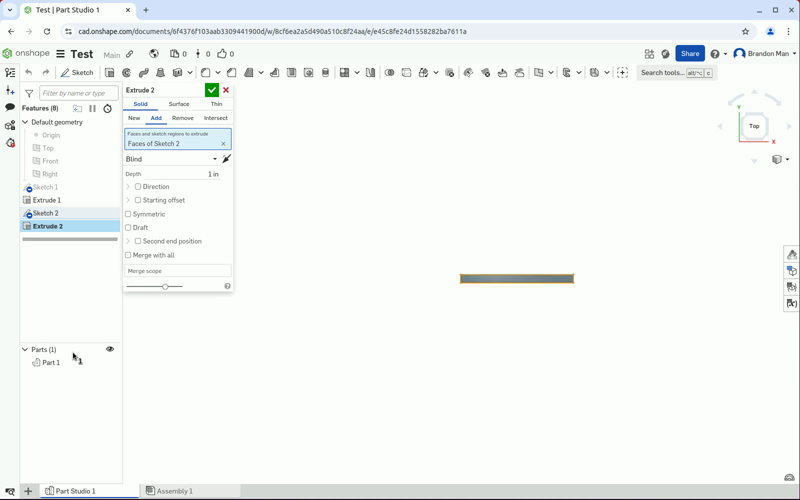
mouse_move(143, 106)
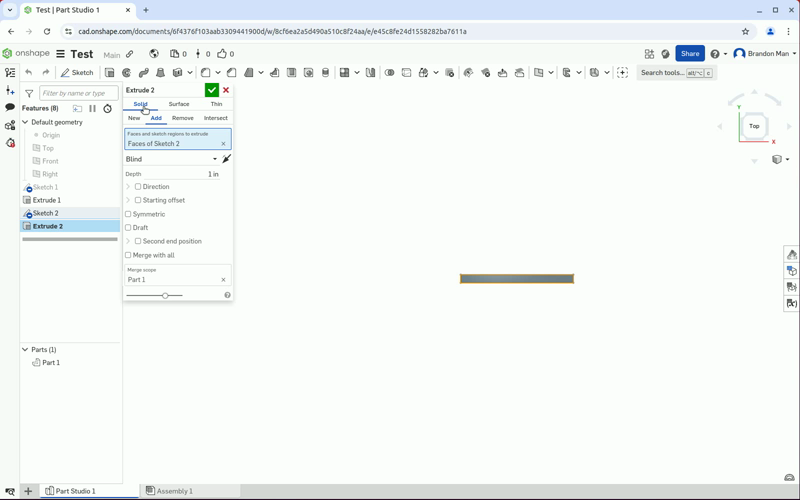
click(143, 106)
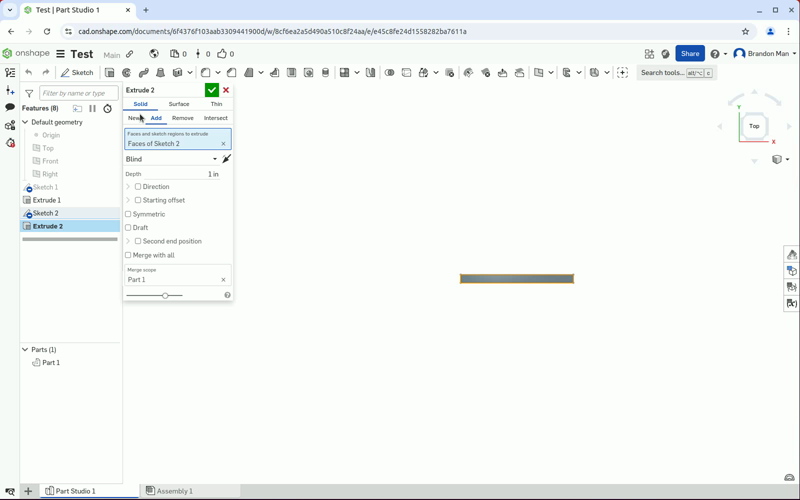
mouse_move(137, 120)
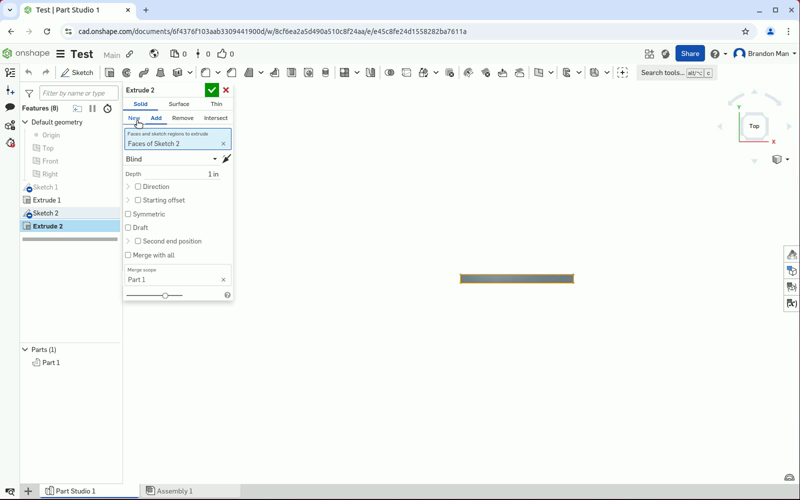
click(137, 120)
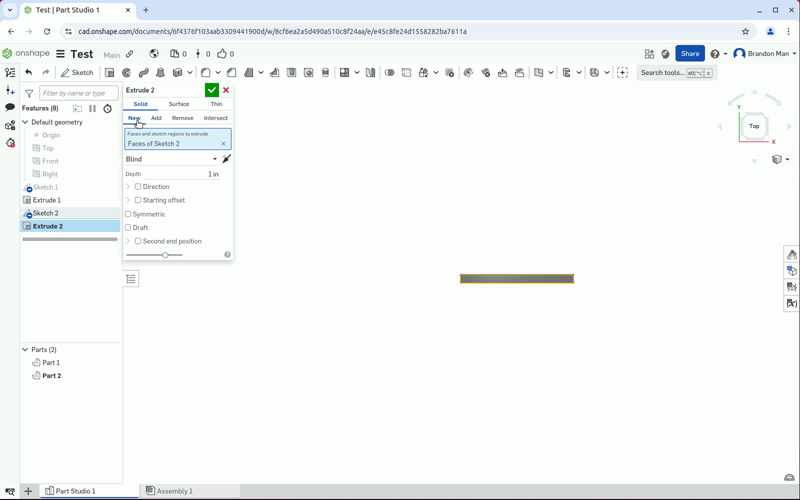
key(tab, 4)
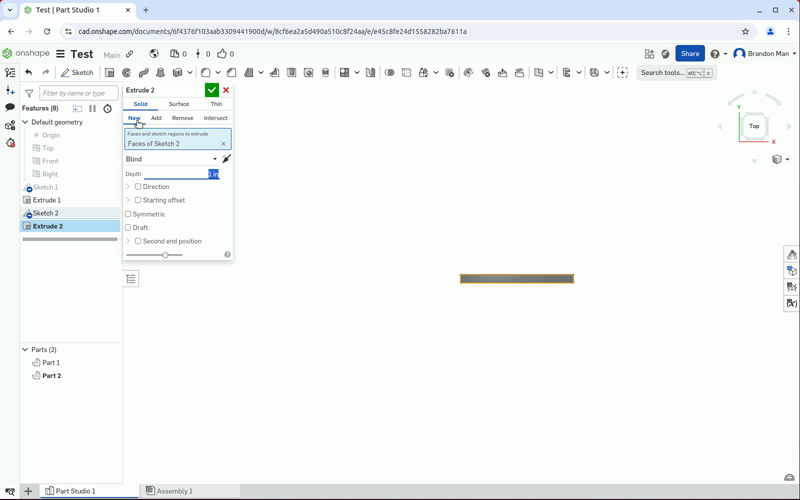
text(0.722)
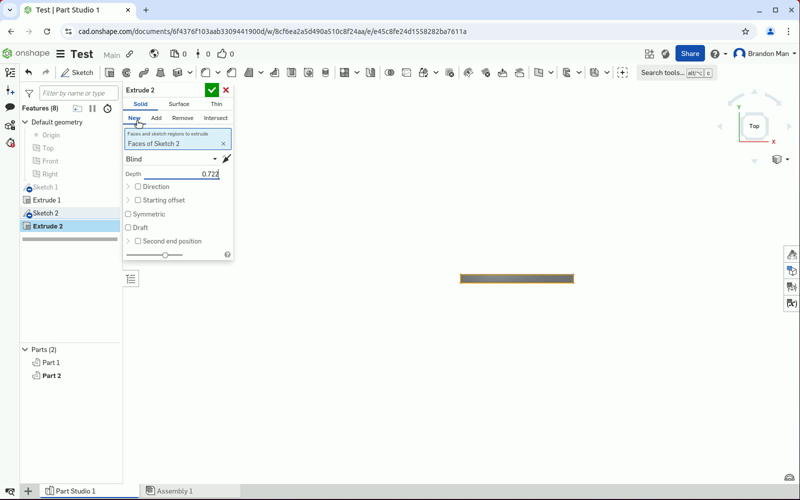
key(enter)
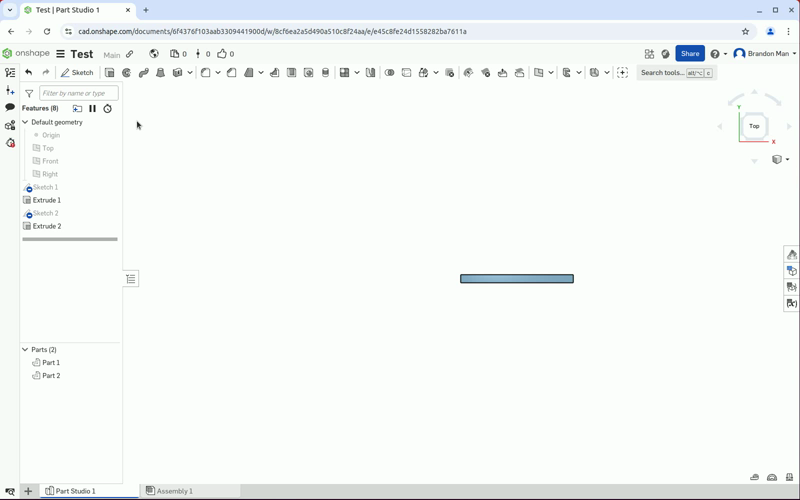
key(shift+h)
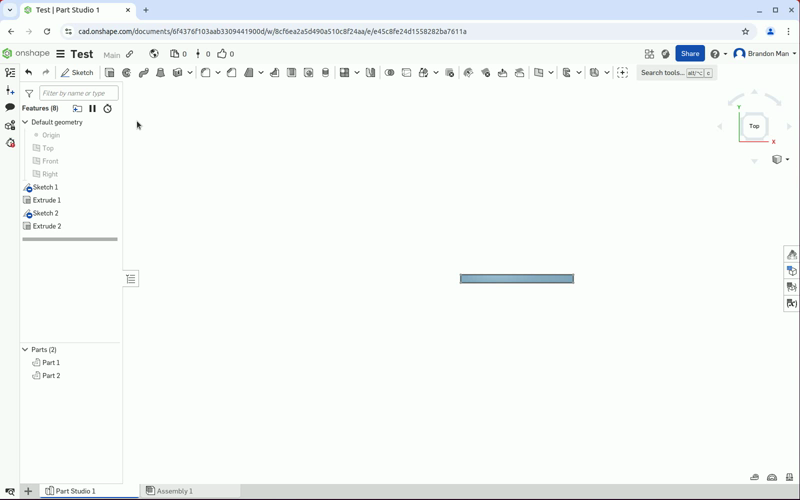
key(shift+h)
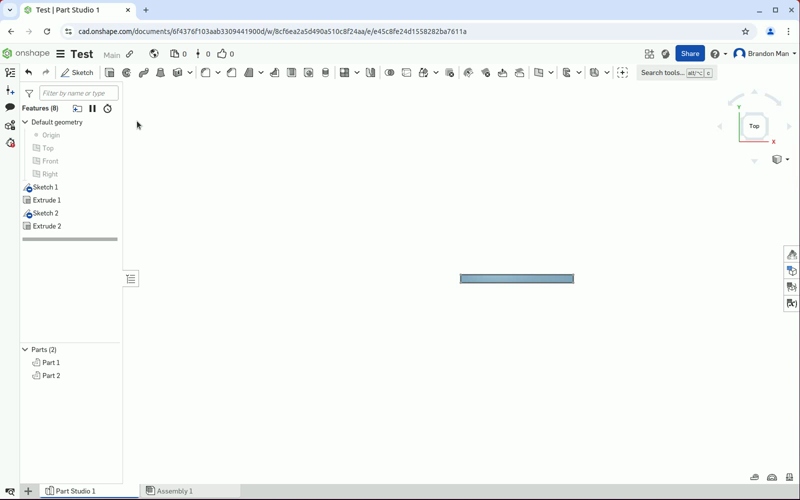
key(shift+7)
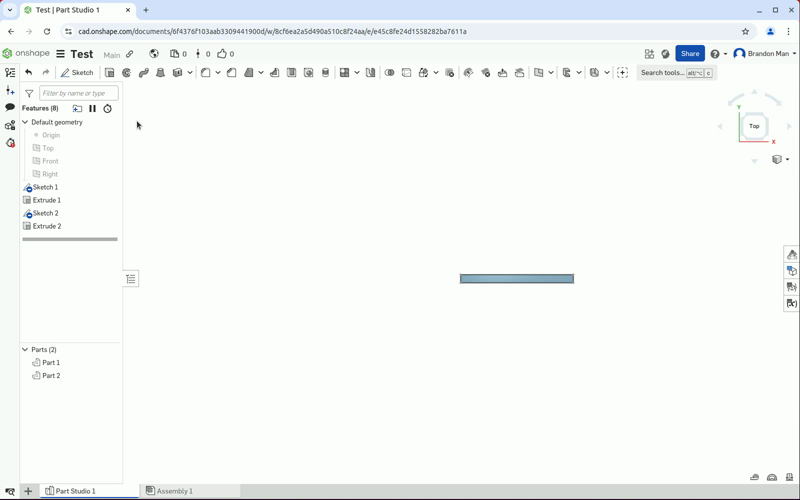
key(up, 3)
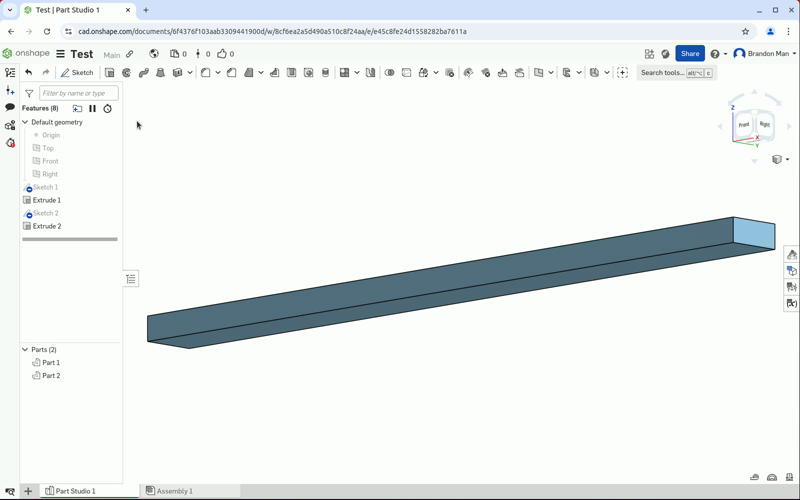
key(left, 3)
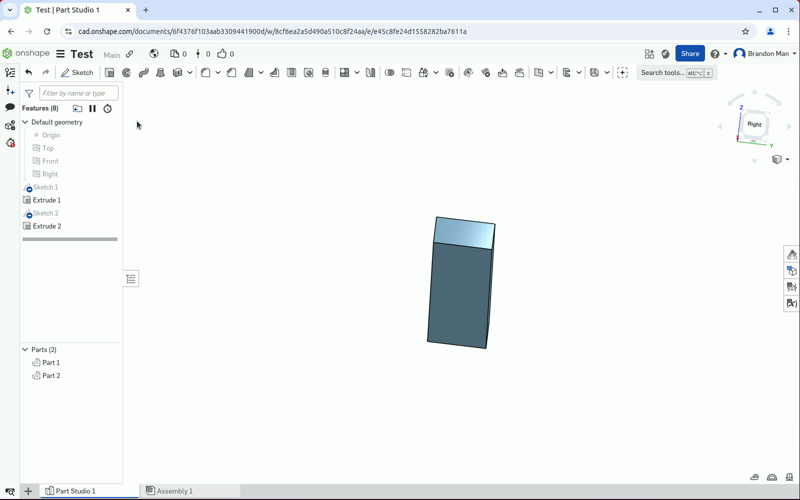
key(right, 3)
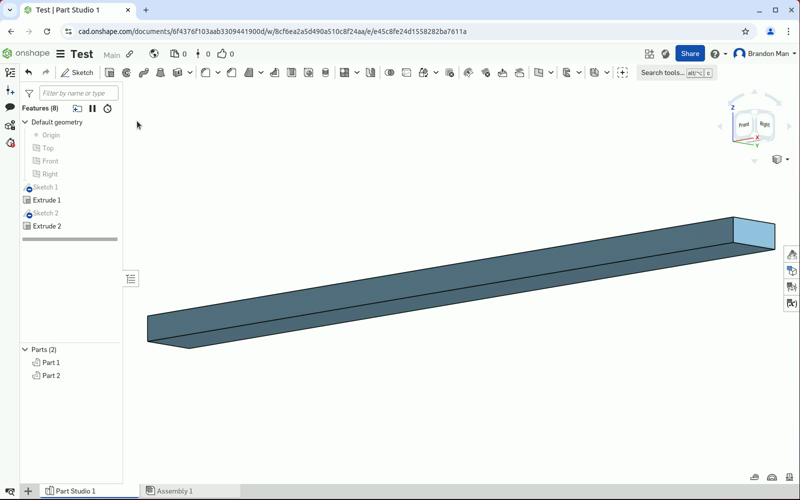
key(down, 3)
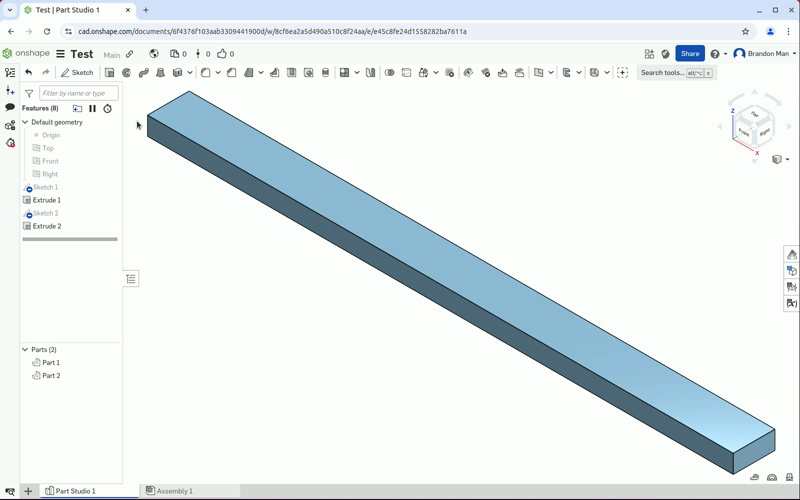
mouse_move(73, 189)
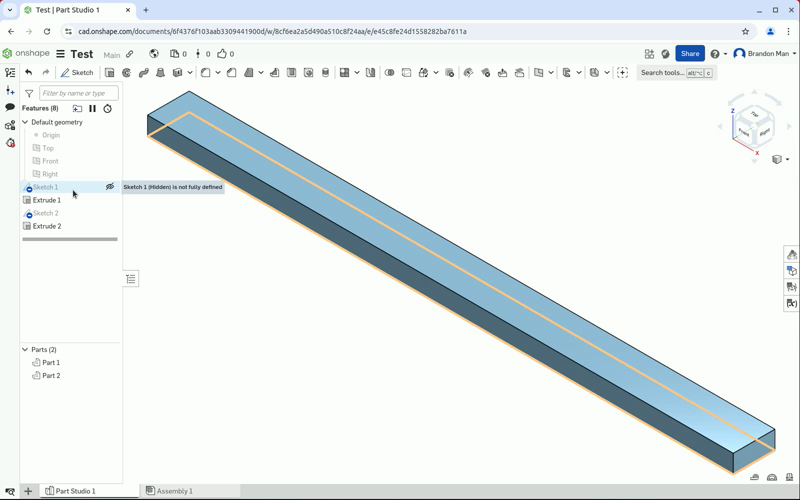
click(73, 189)